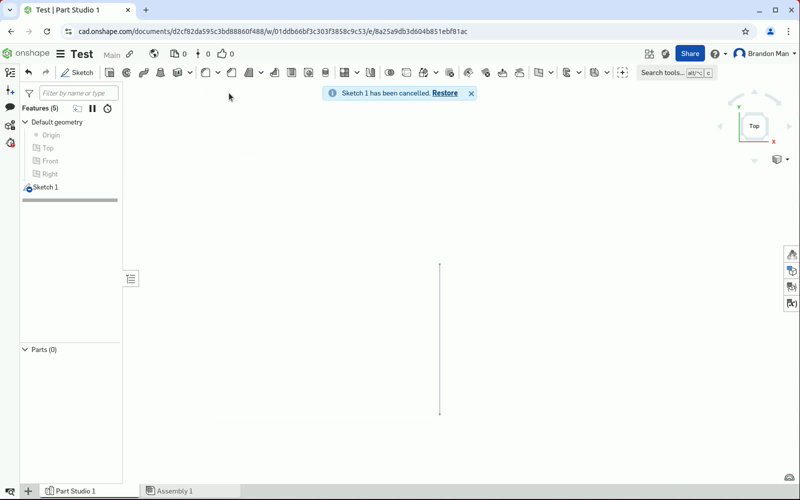
key(shift+h)
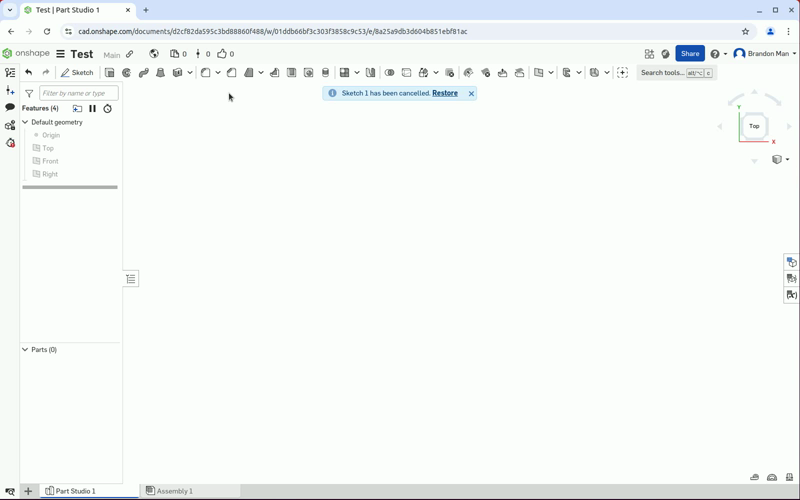
mouse_move(73, 352)
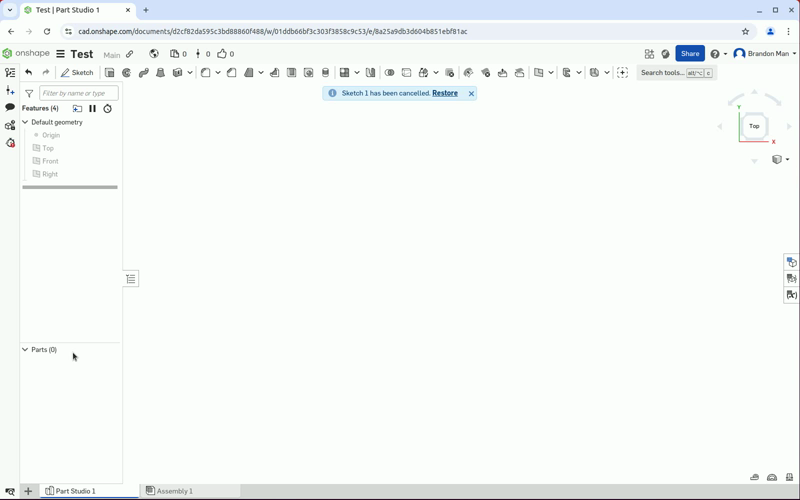
key(y)
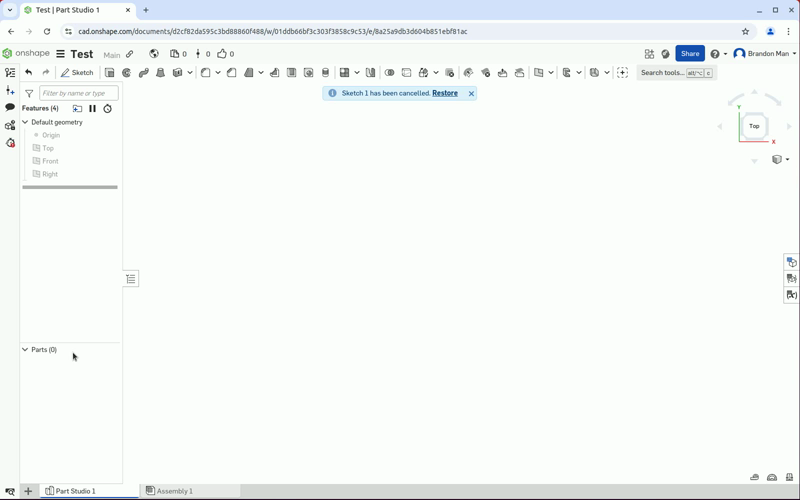
key(shift+p)
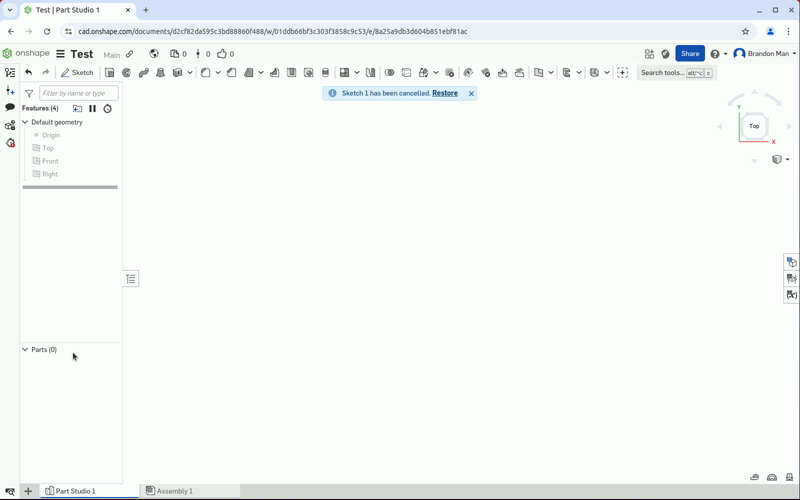
key(space)
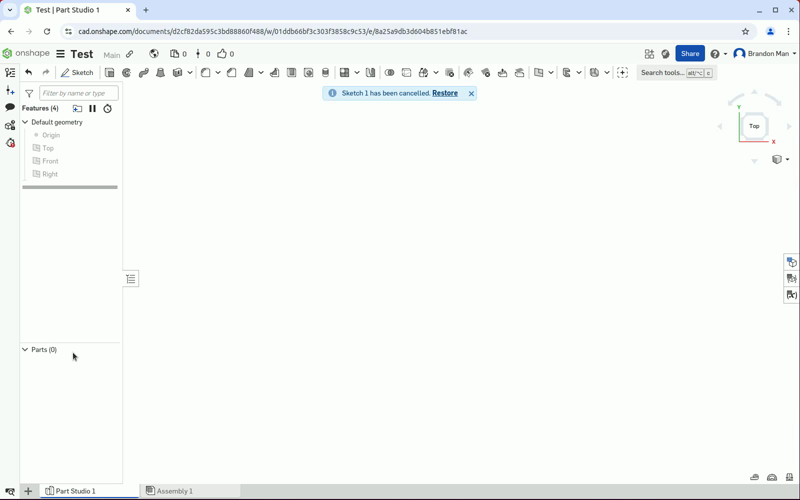
key_down(shift)
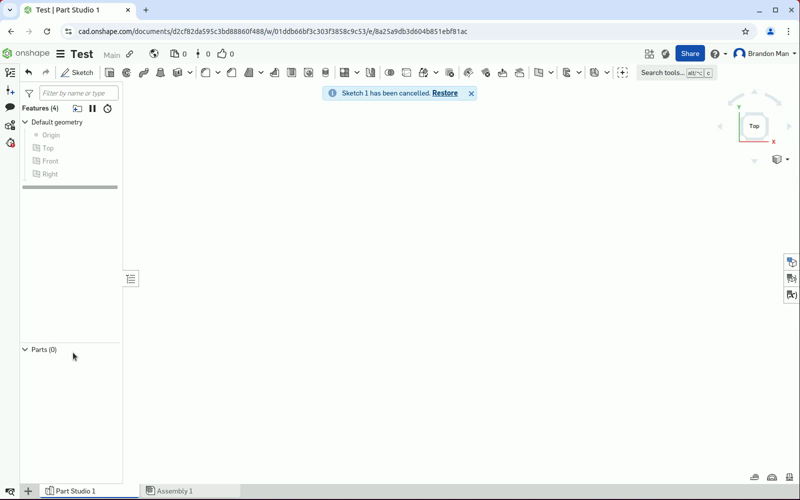
key(up)
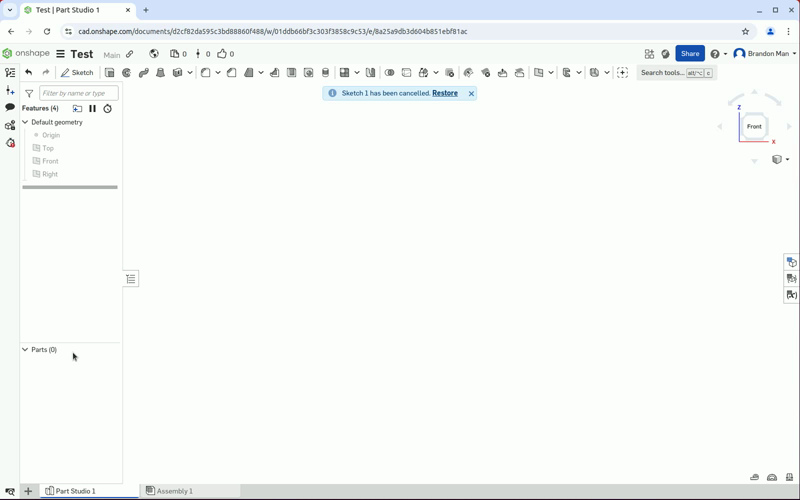
key_up(shift)
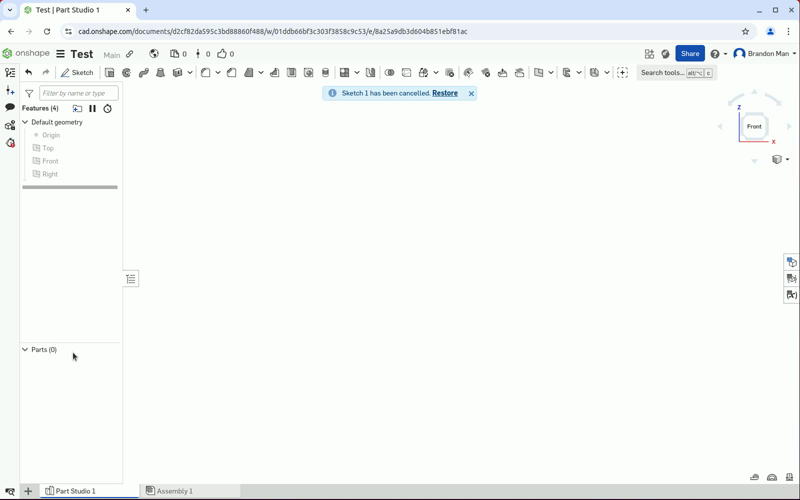
key(space)
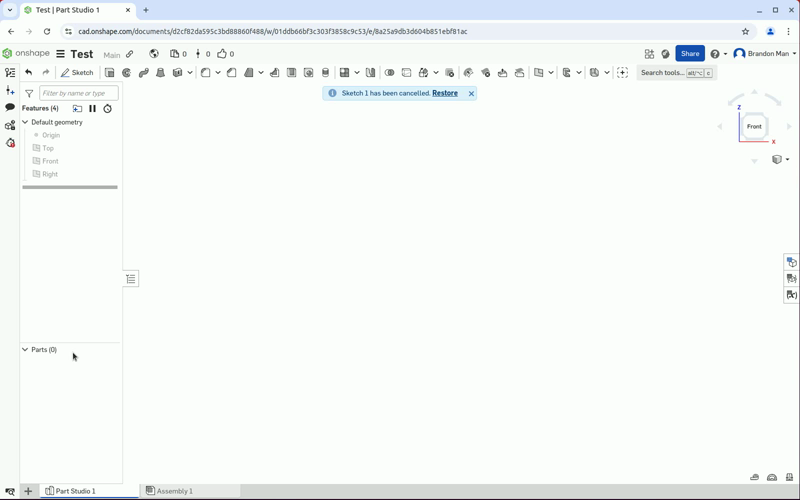
key_down(shift)
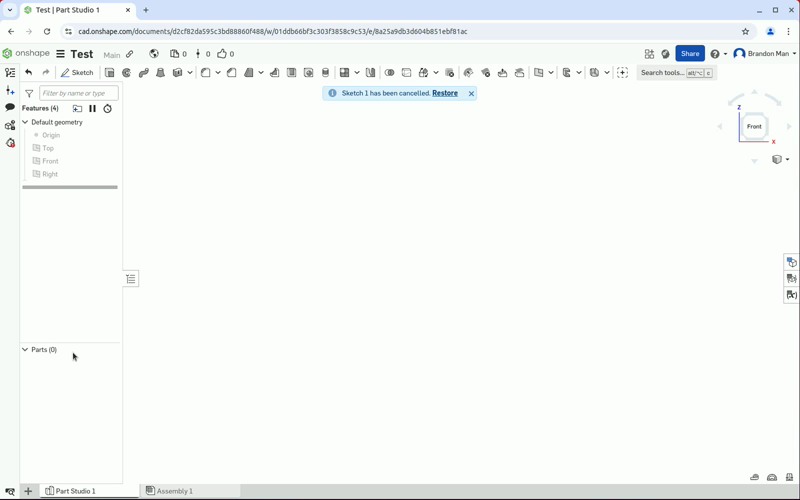
key(left)
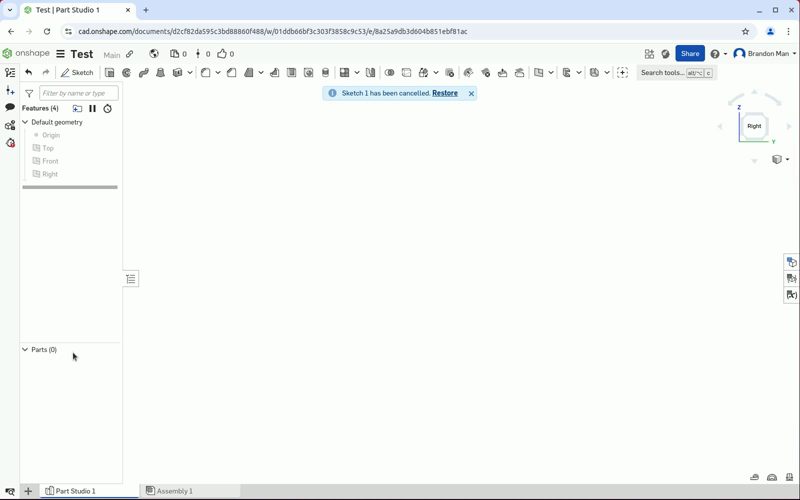
key_up(shift)
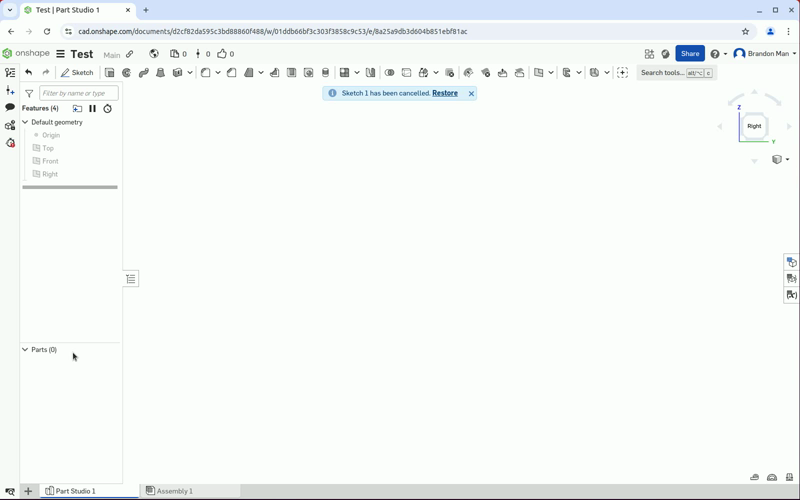
mouse_move(73, 352)
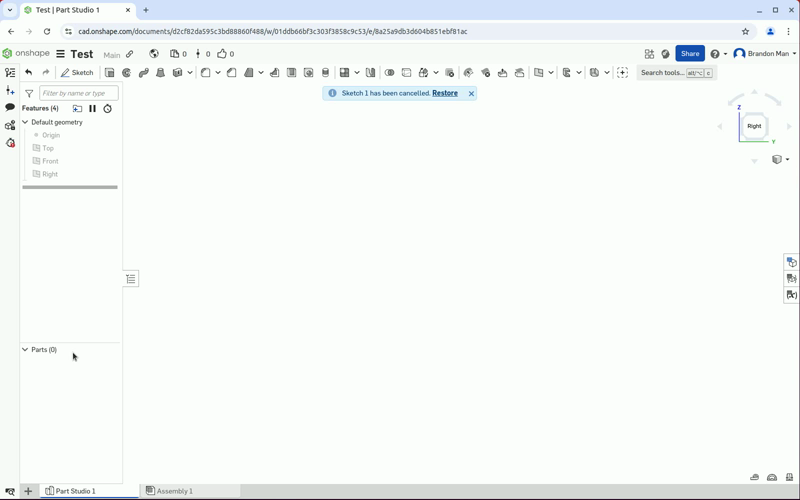
key(shift+y)
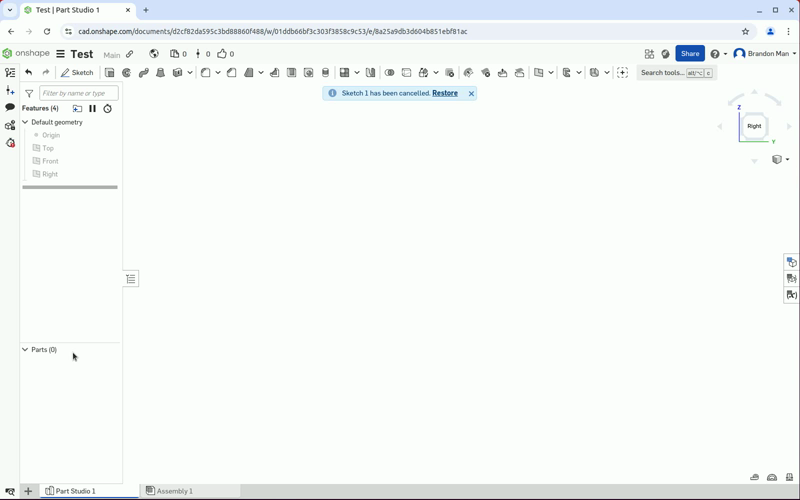
key(shift+s)
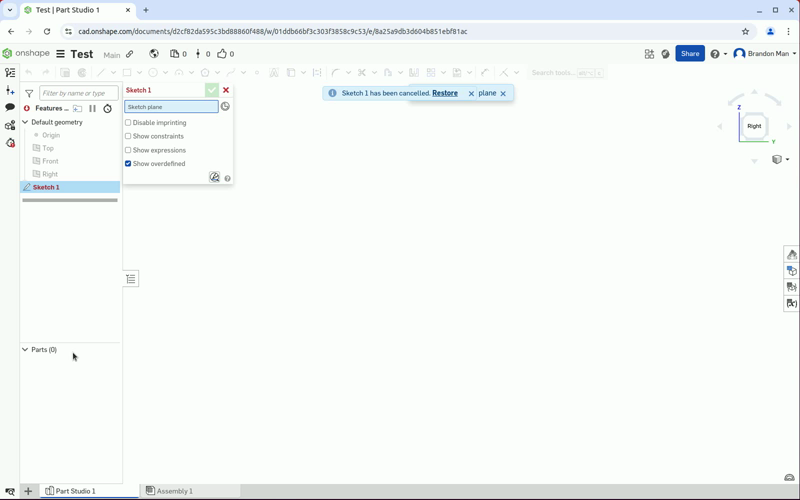
mouse_move(73, 176)
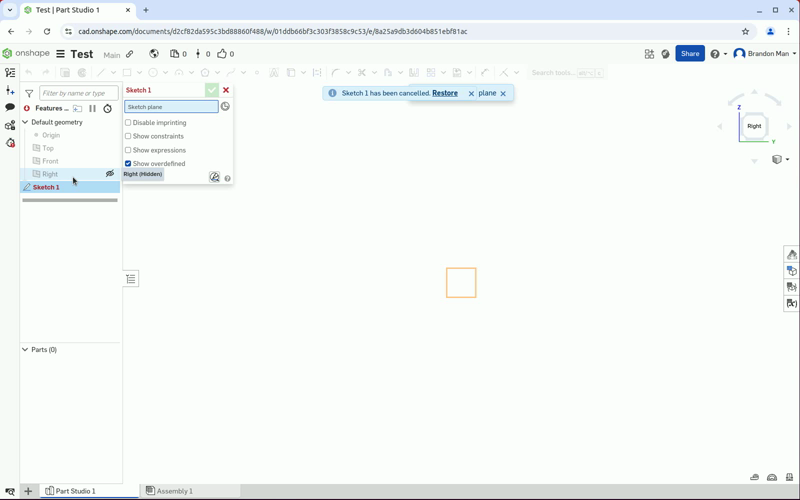
click(73, 176)
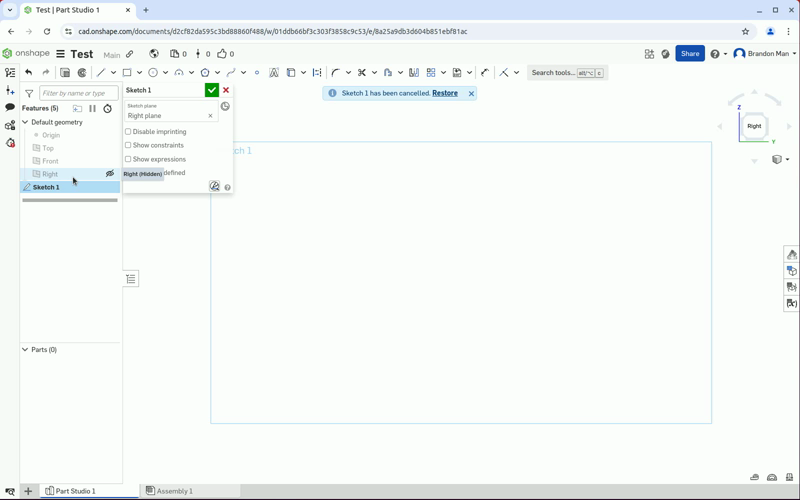
mouse_move(73, 352)
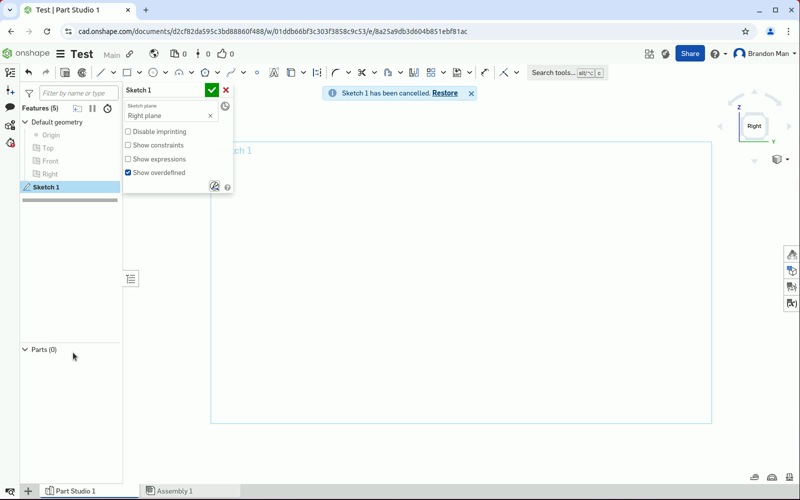
key(y)
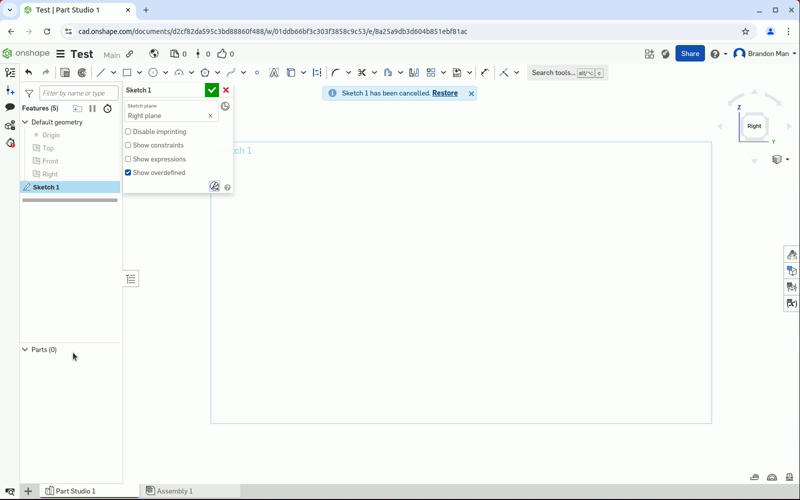
key(l)
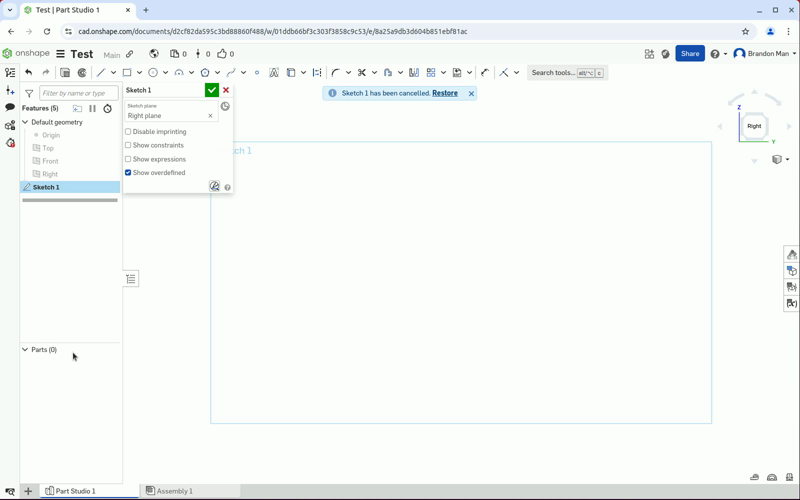
key_down(shift)
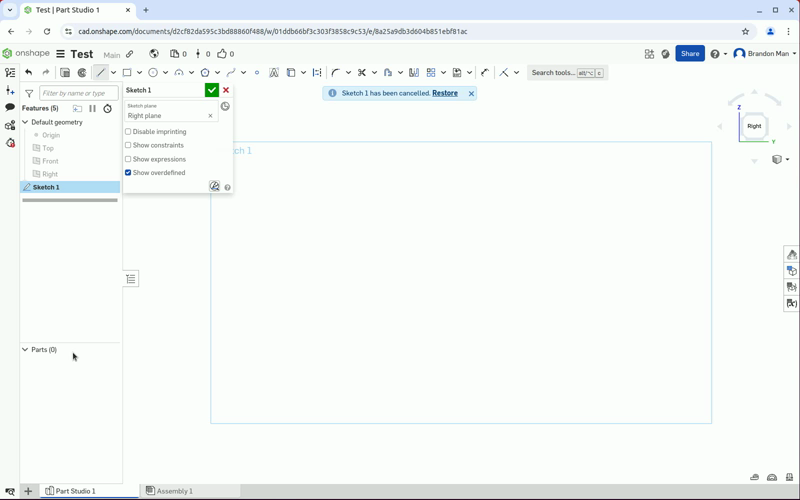
mouse_move(348, 282)
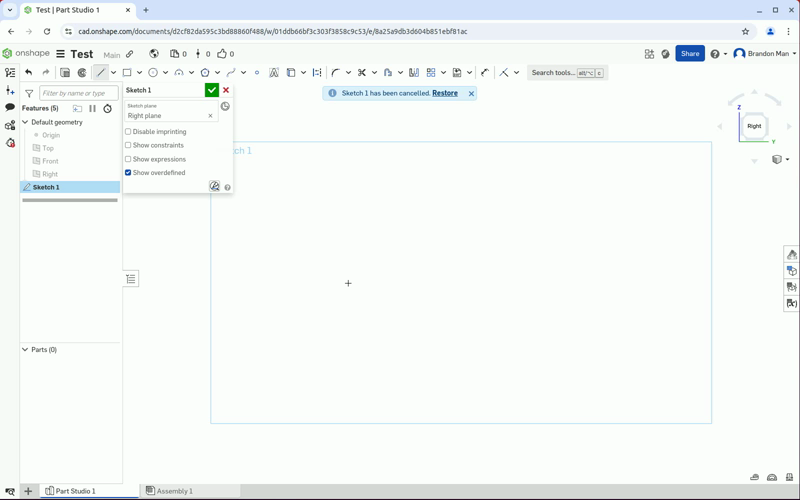
click(348, 282)
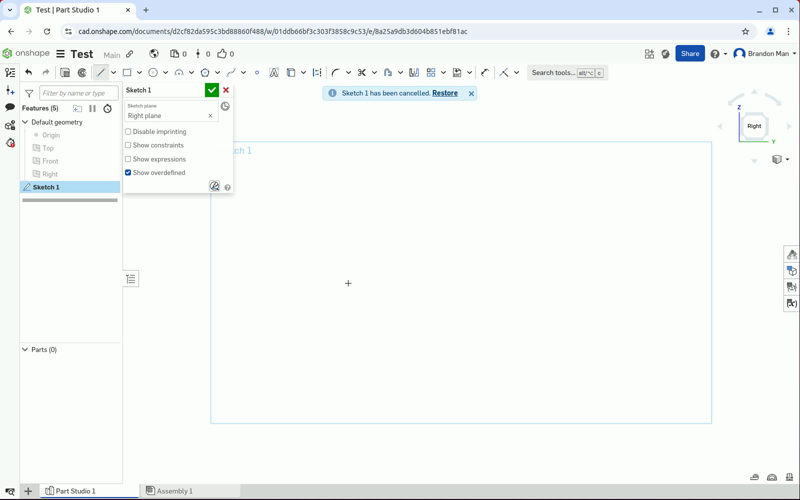
key_up(shift)
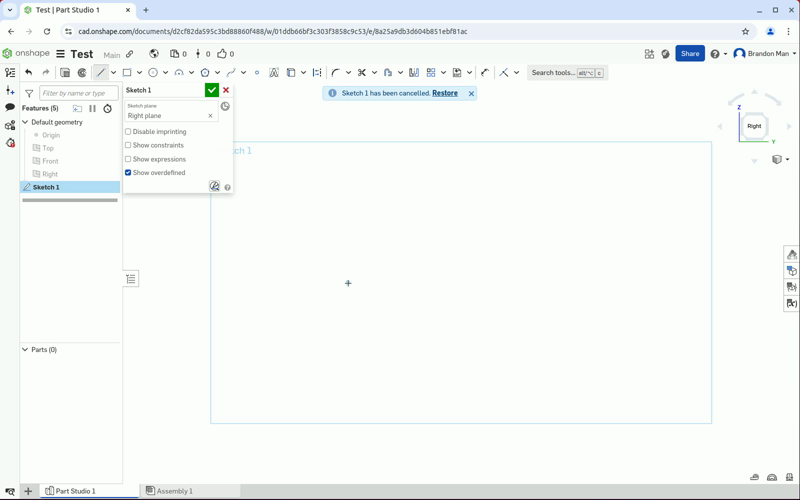
key_down(shift)
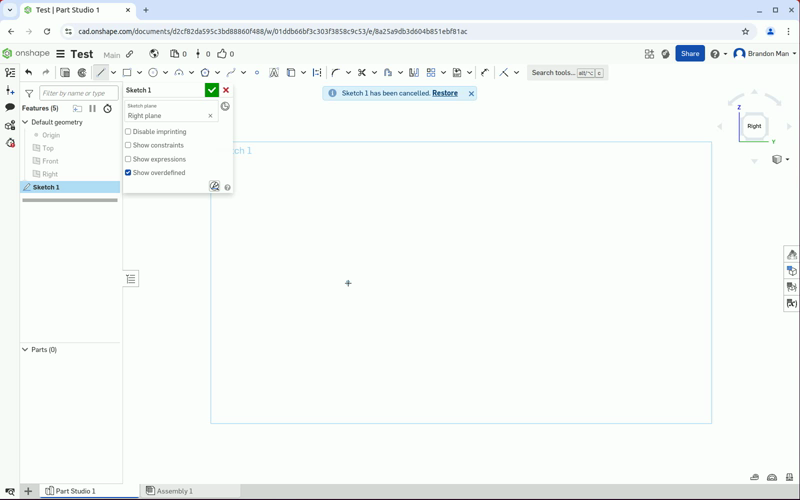
mouse_move(460, 282)
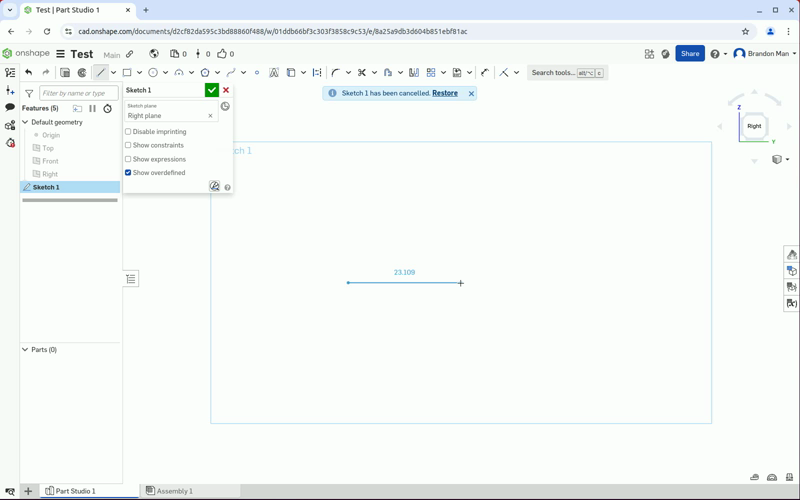
click(460, 282)
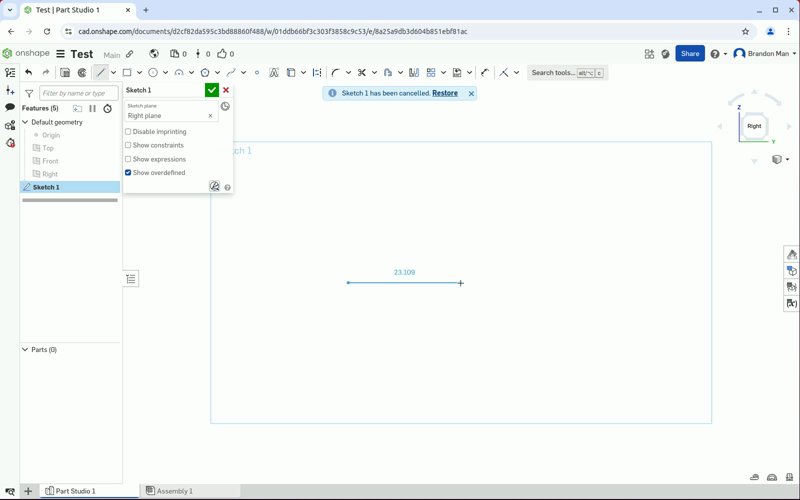
key_up(shift)
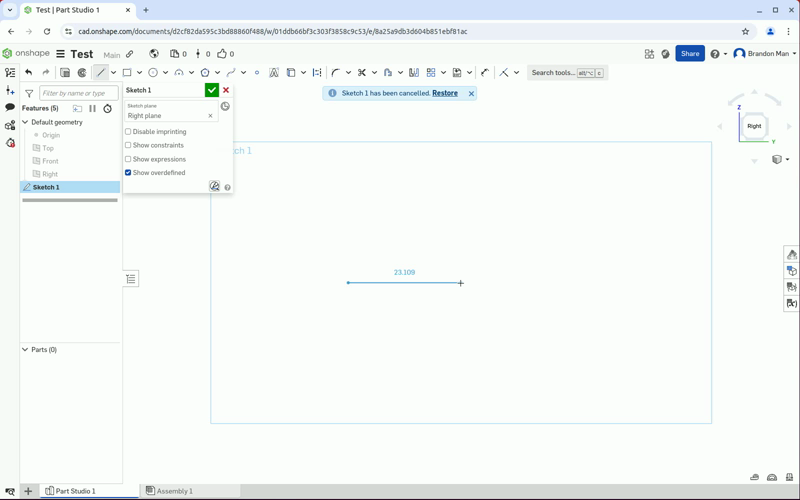
key_down(shift)
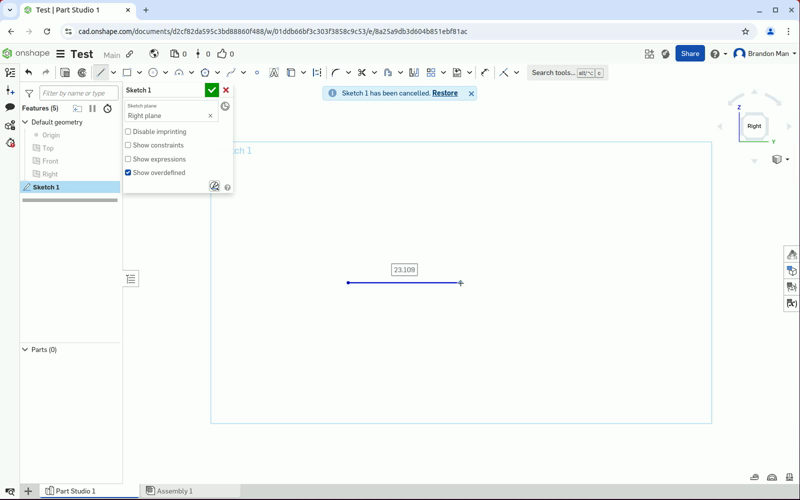
mouse_move(460, 170)
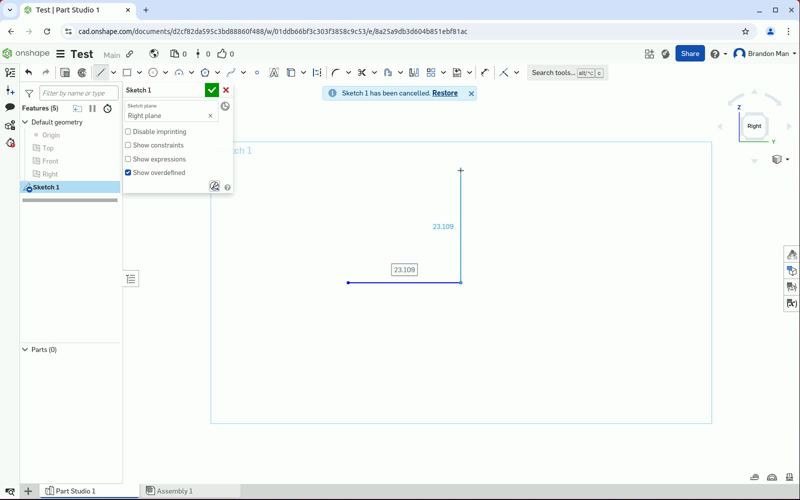
click(460, 170)
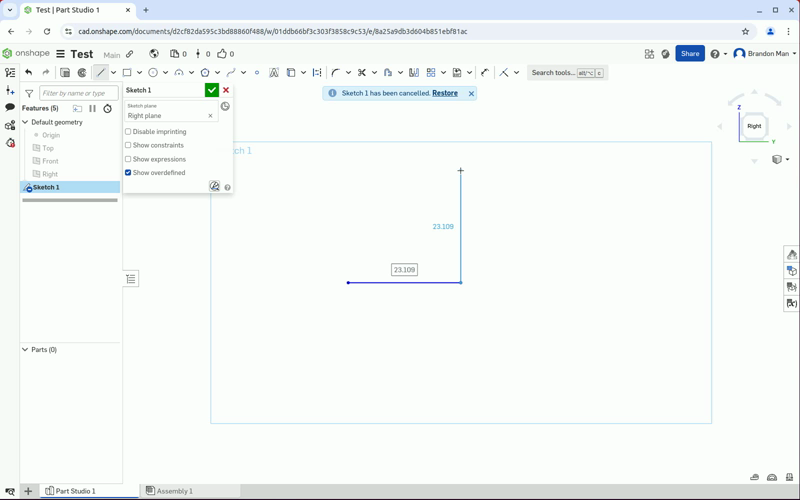
key_up(shift)
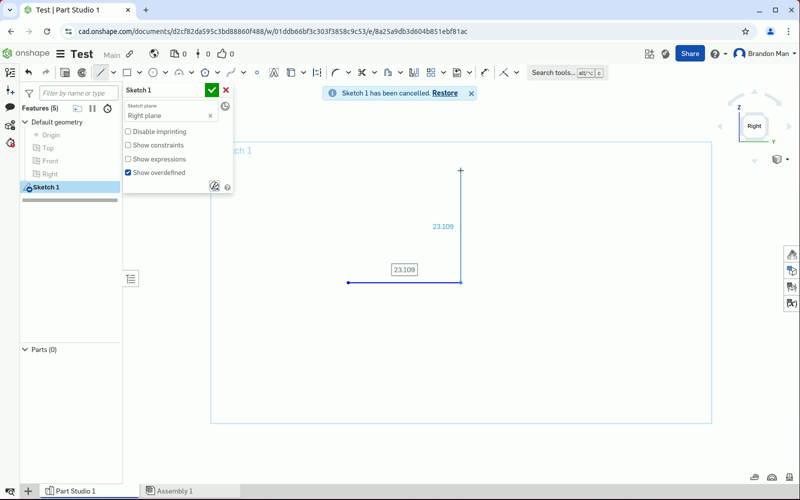
key_down(shift)
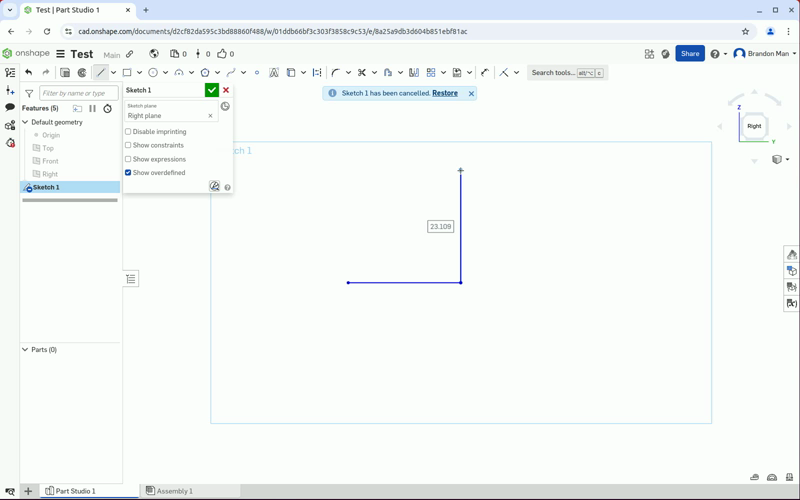
mouse_move(490, 170)
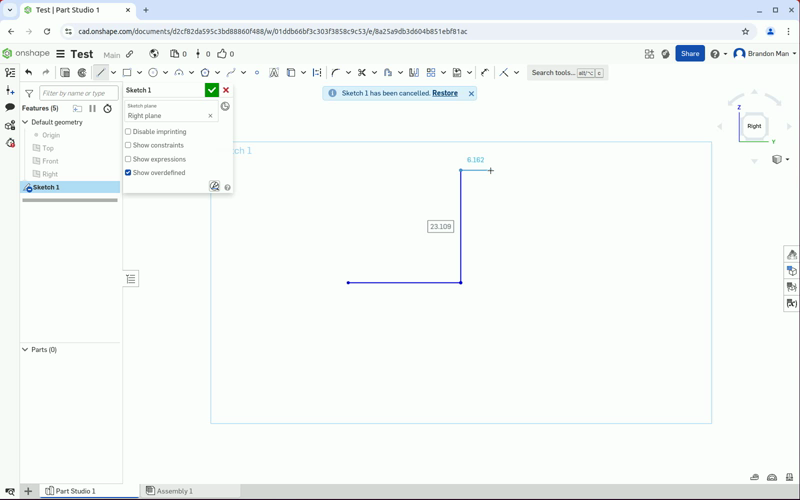
mouse_move(453, 170)
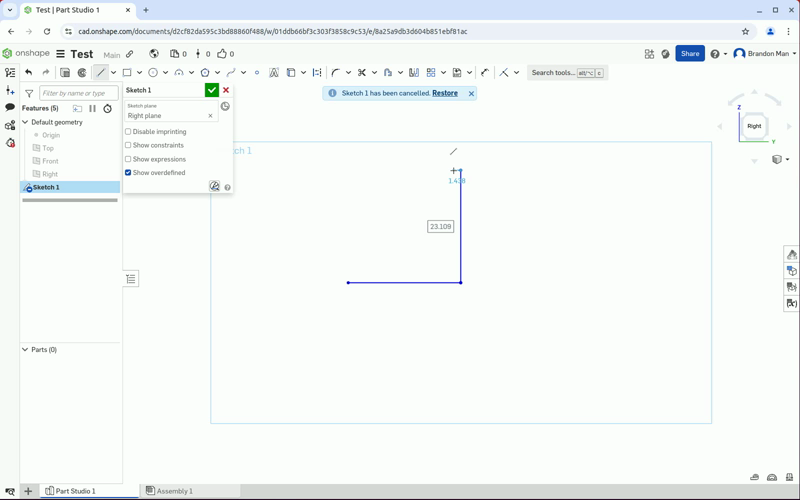
scroll(6)
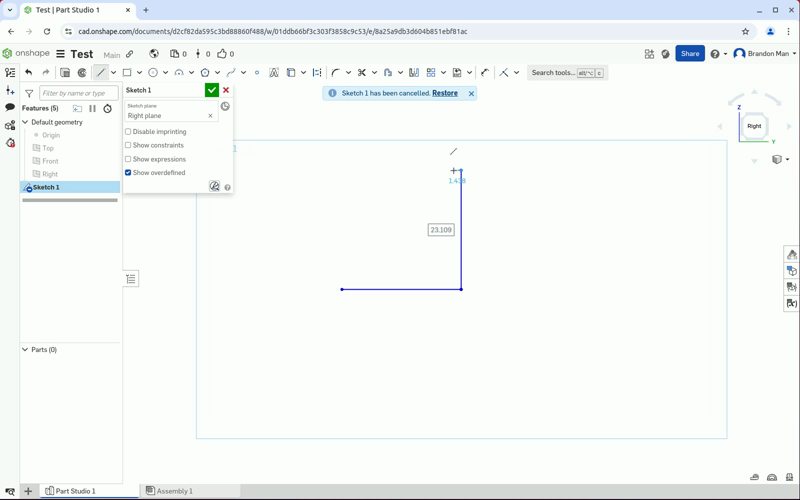
scroll(6)
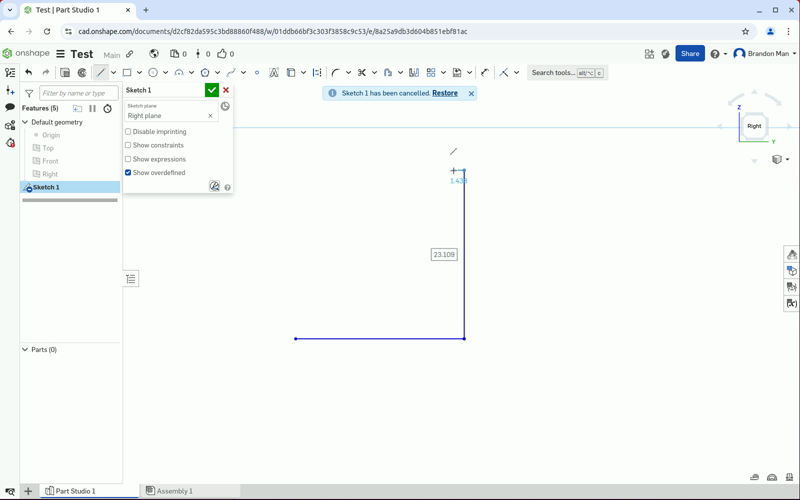
scroll(6)
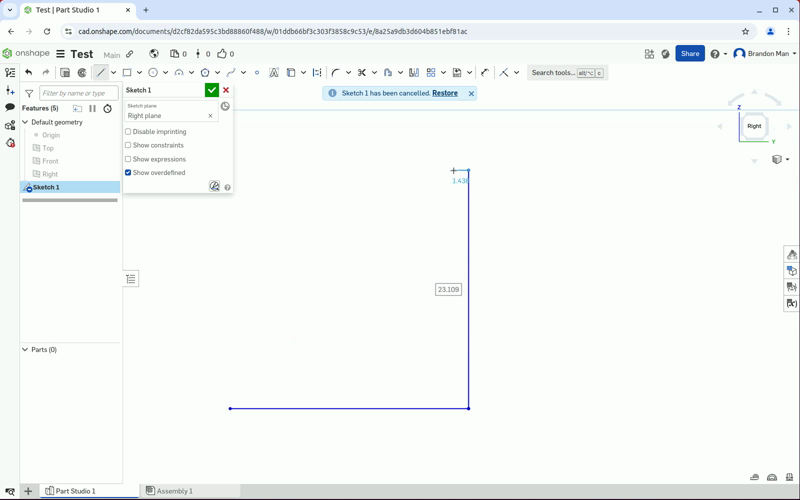
scroll(6)
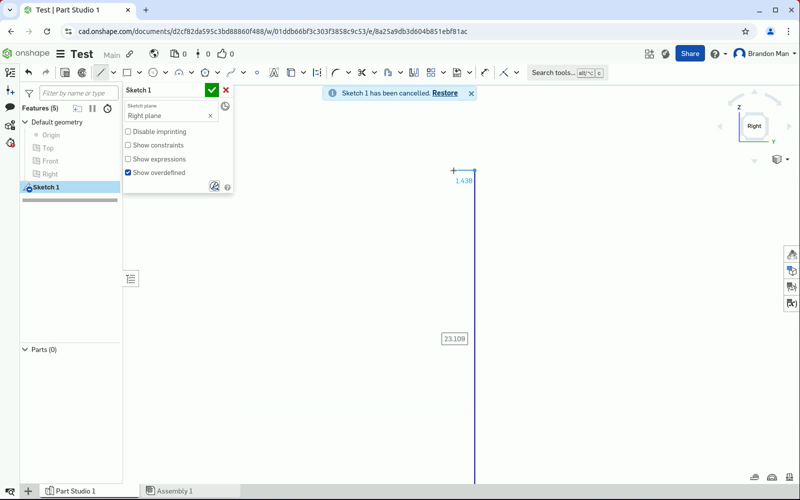
scroll(6)
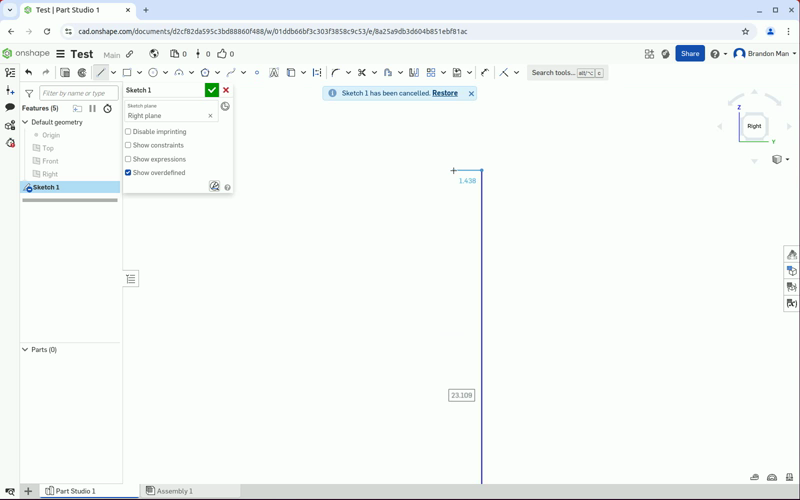
scroll(6)
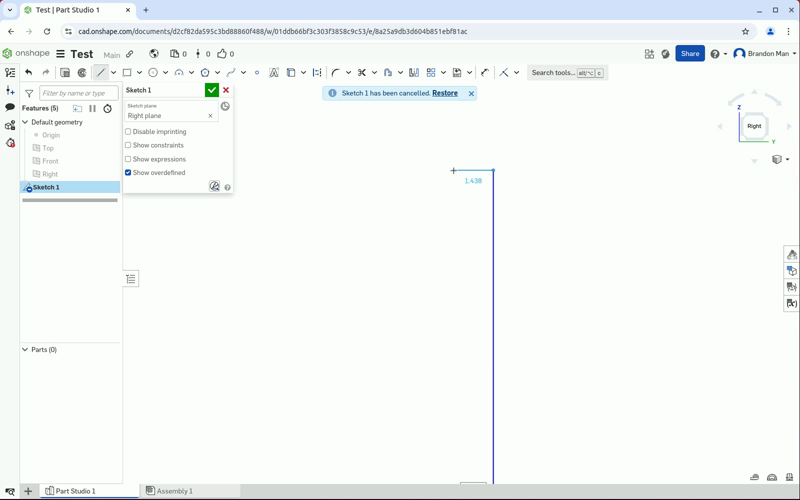
scroll(6)
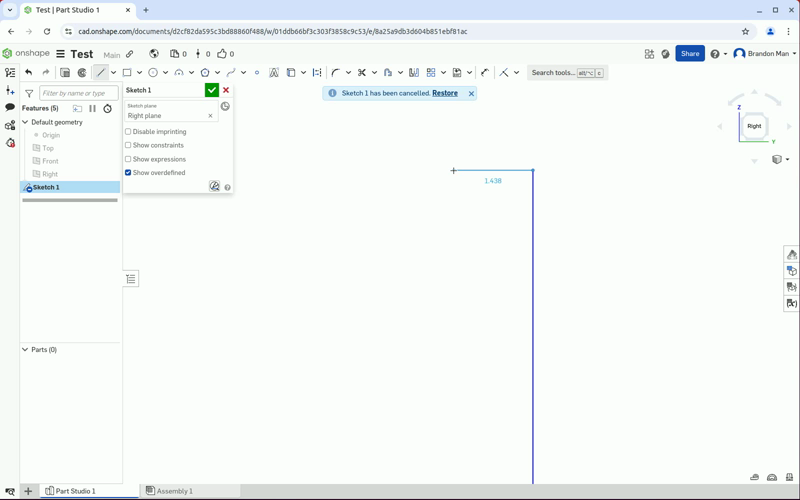
click(453, 170)
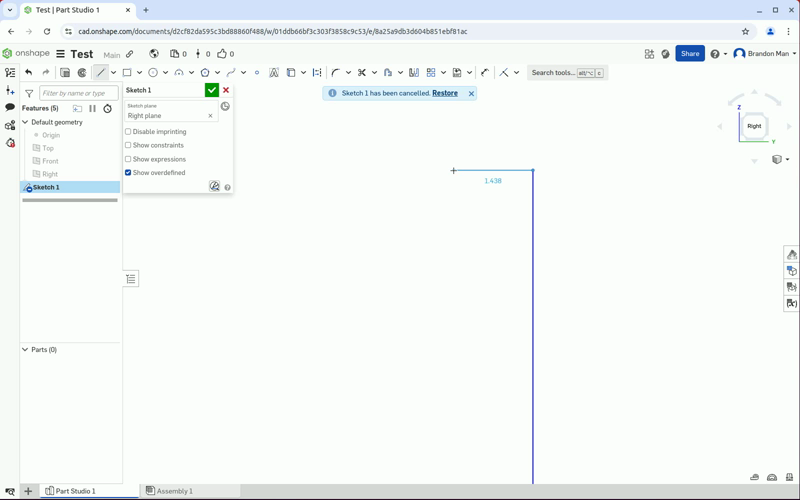
scroll(-6)
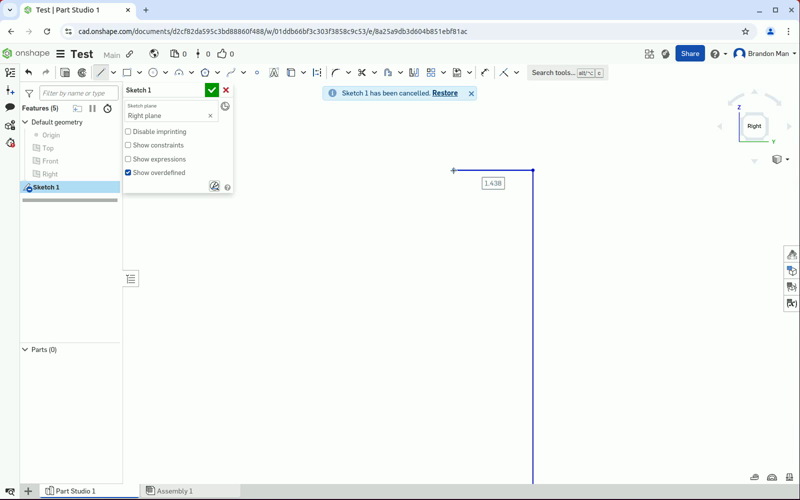
scroll(-6)
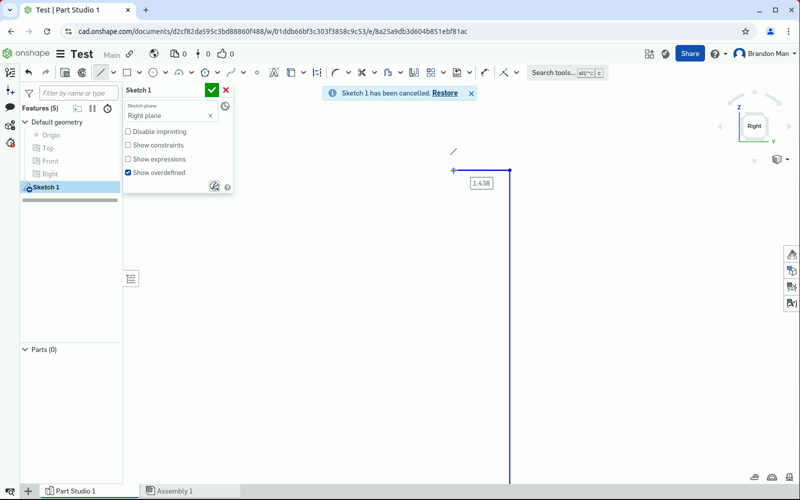
scroll(-6)
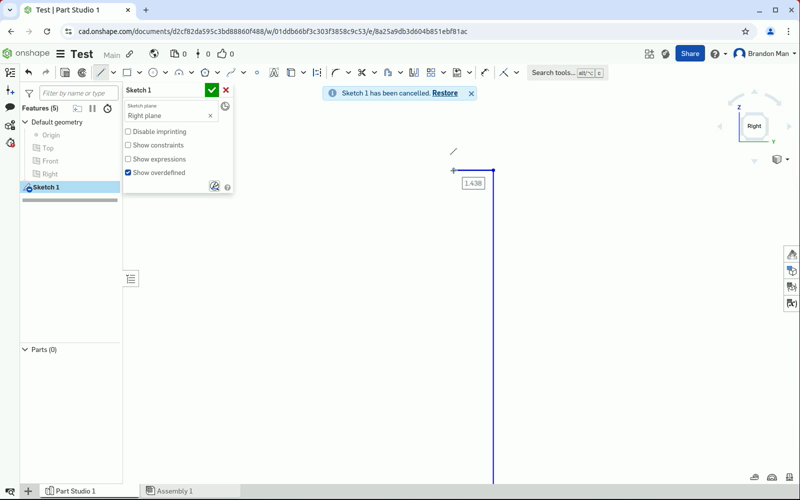
scroll(-6)
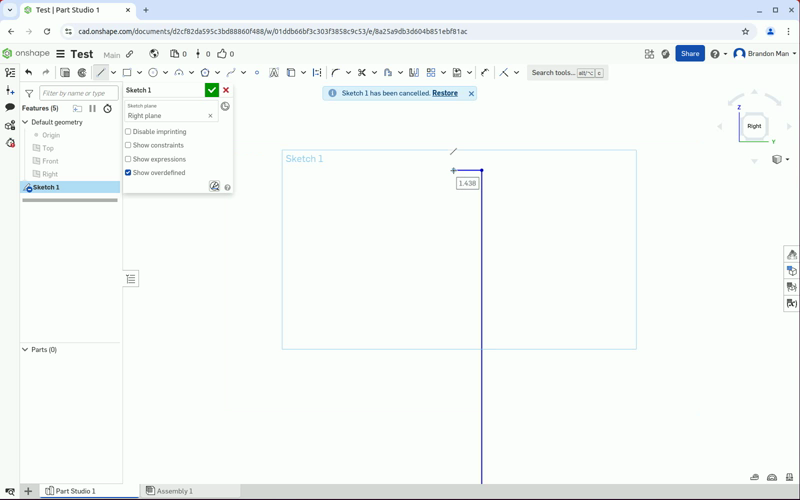
scroll(-6)
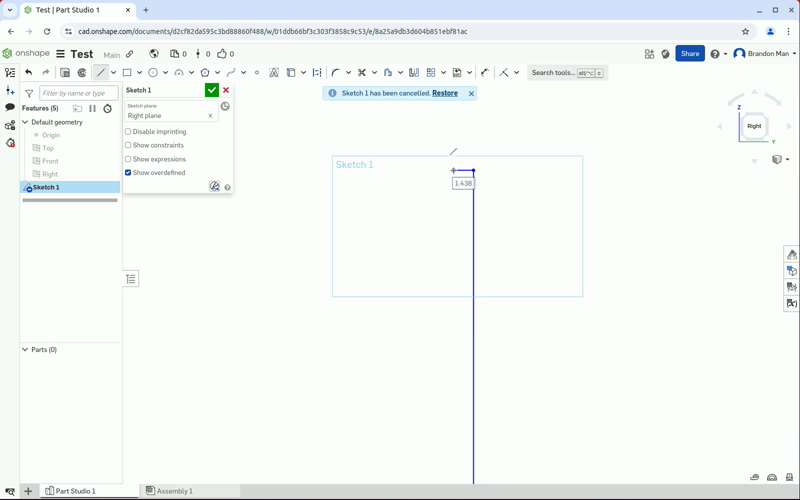
scroll(-6)
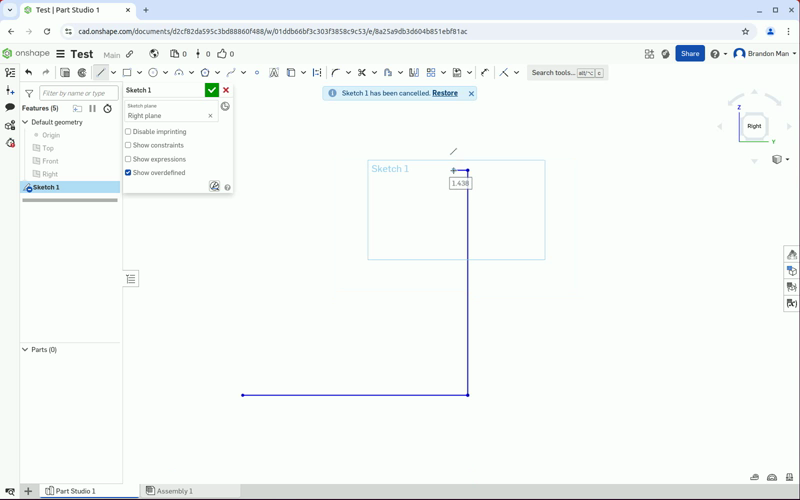
scroll(-6)
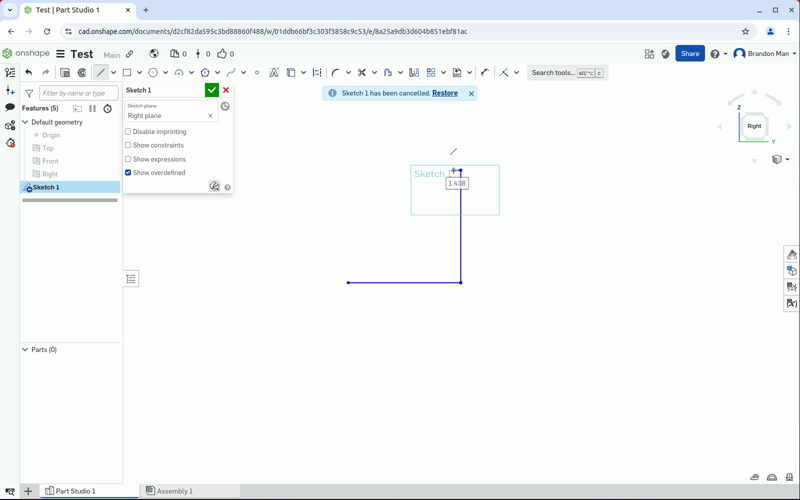
key_up(shift)
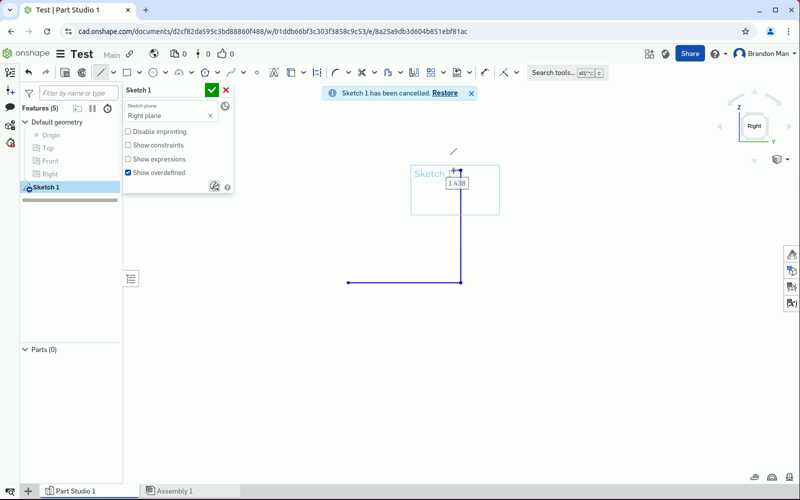
key_down(shift)
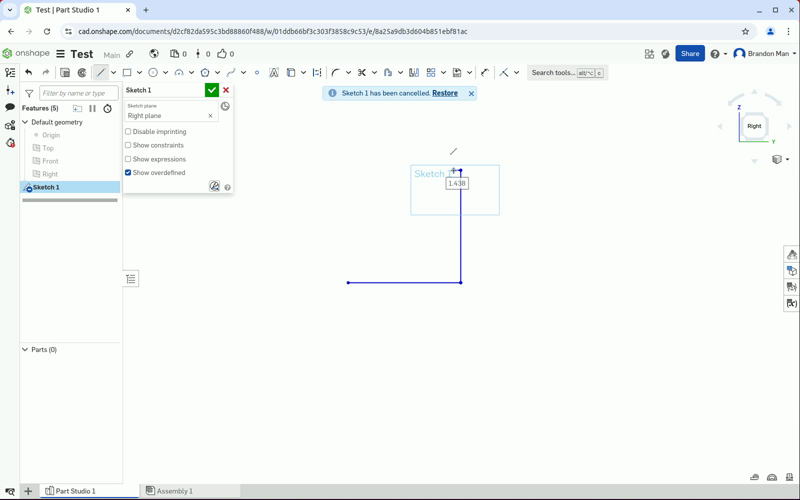
mouse_move(453, 275)
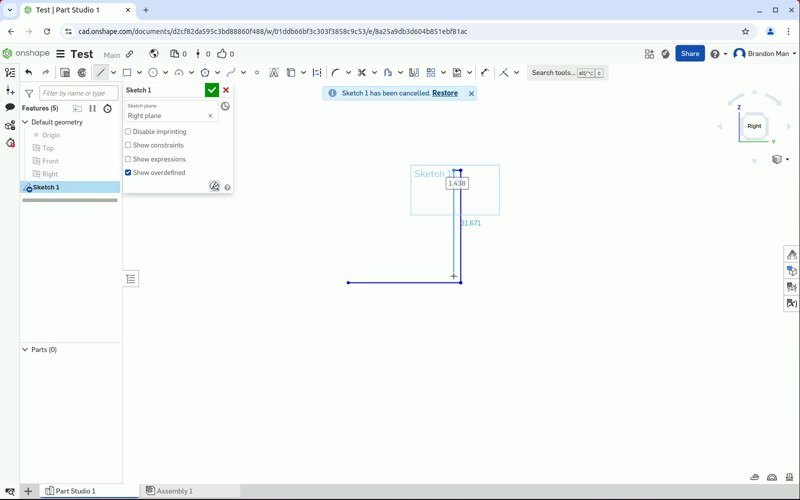
click(453, 275)
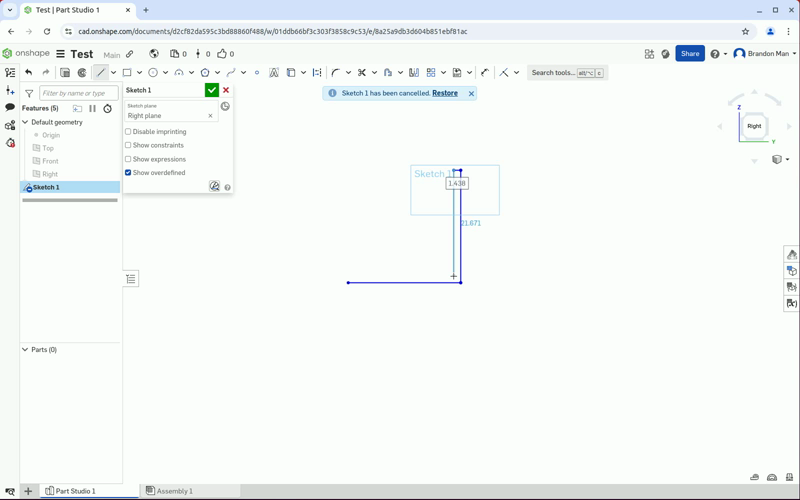
key_up(shift)
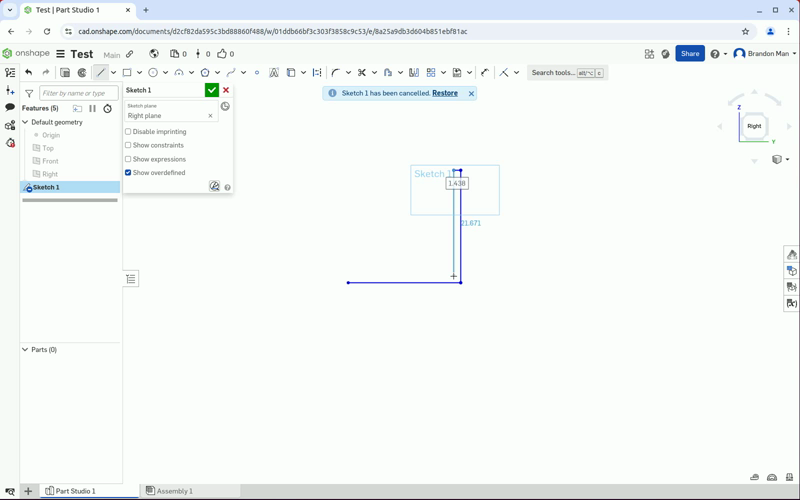
key_down(shift)
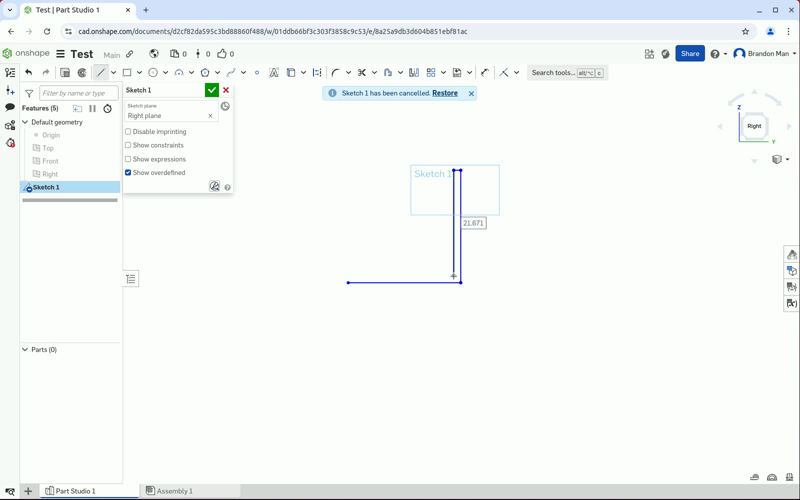
mouse_move(348, 275)
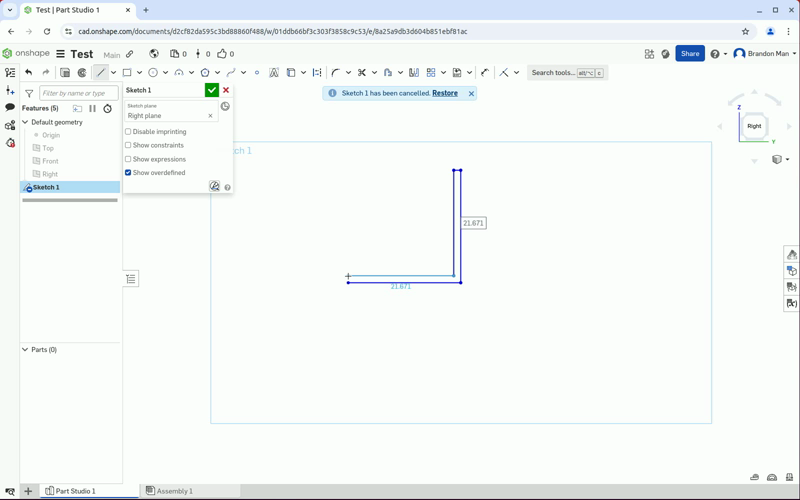
click(348, 275)
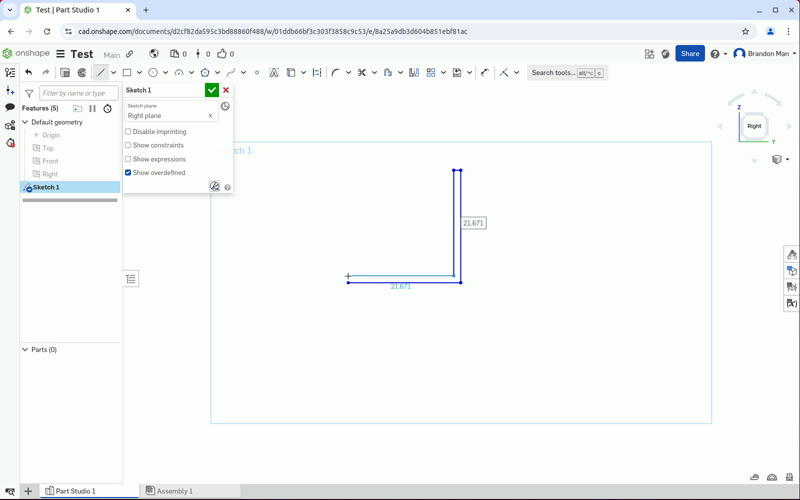
key_up(shift)
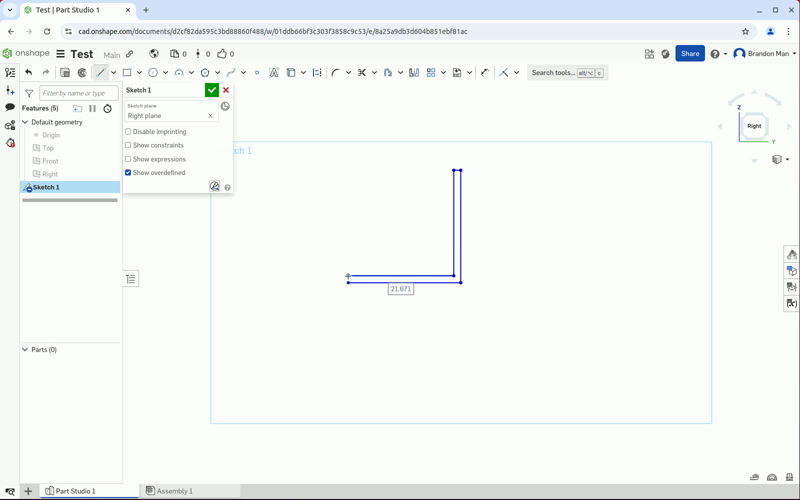
mouse_move(378, 275)
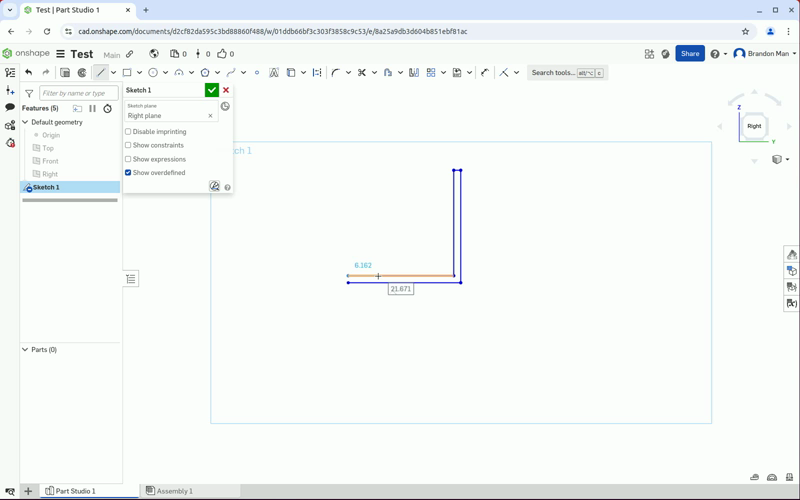
key_down(shift)
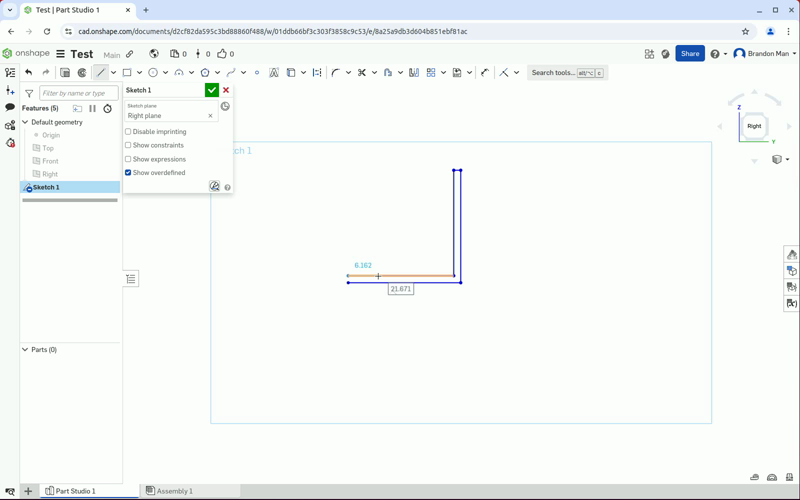
mouse_move(348, 282)
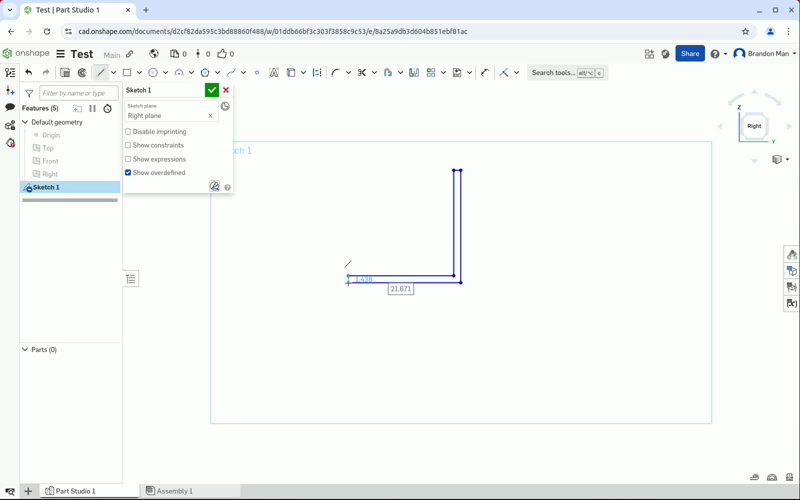
scroll(6)
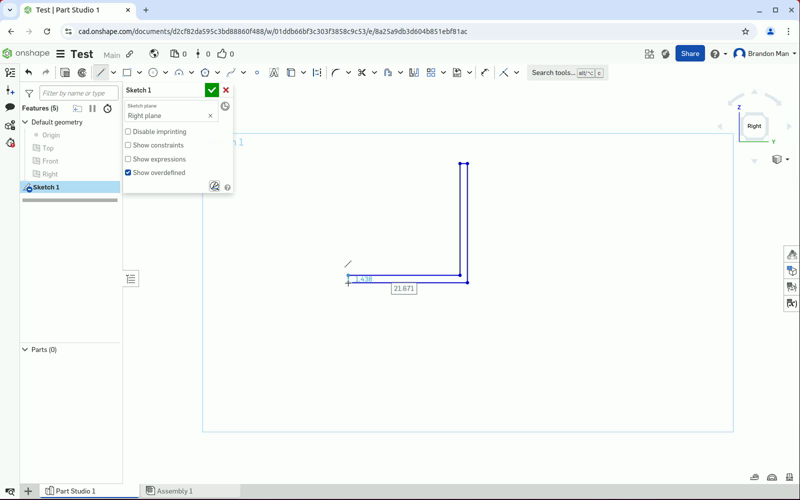
scroll(6)
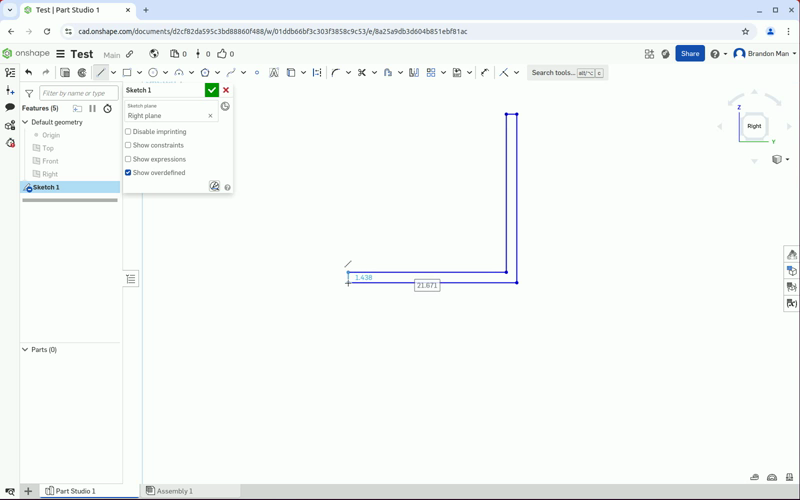
scroll(6)
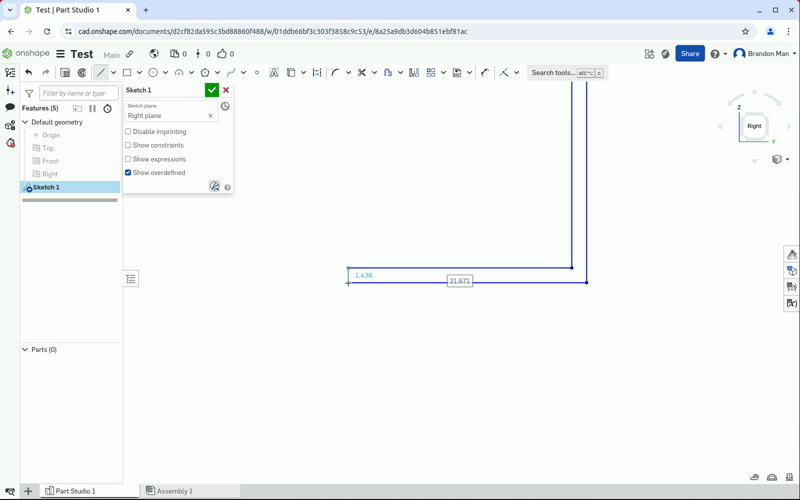
scroll(6)
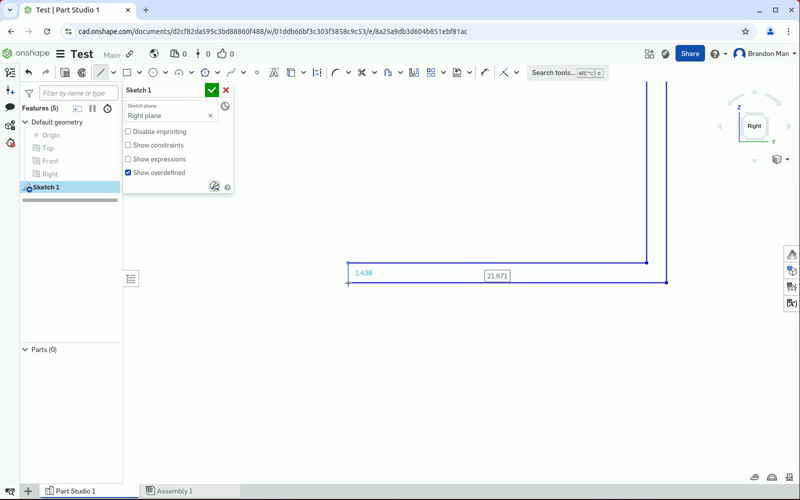
scroll(6)
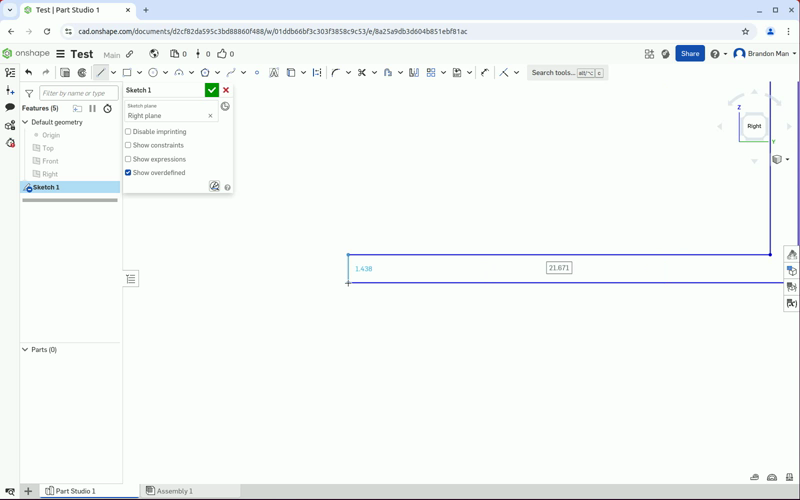
scroll(6)
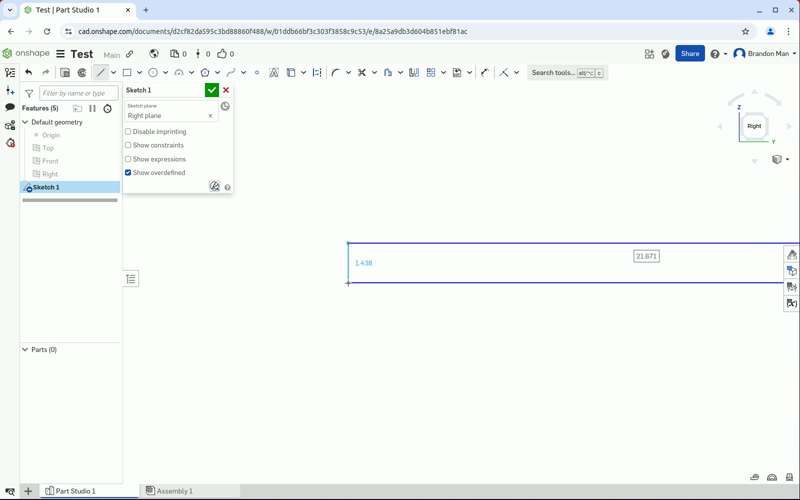
scroll(6)
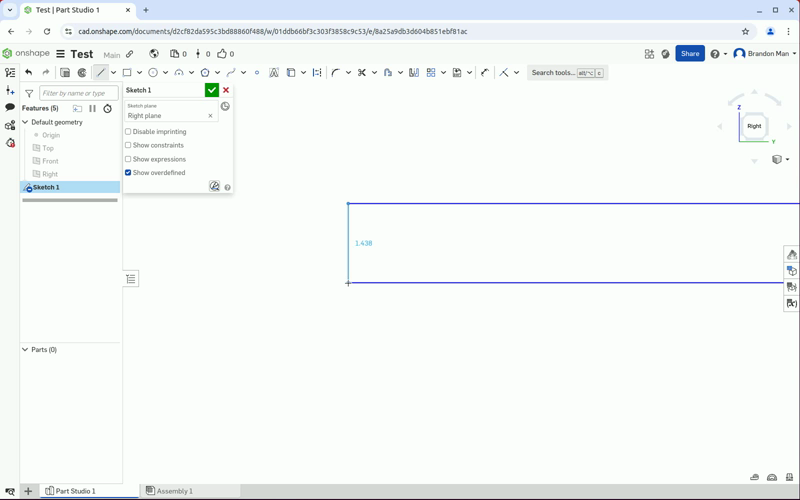
key_up(shift)
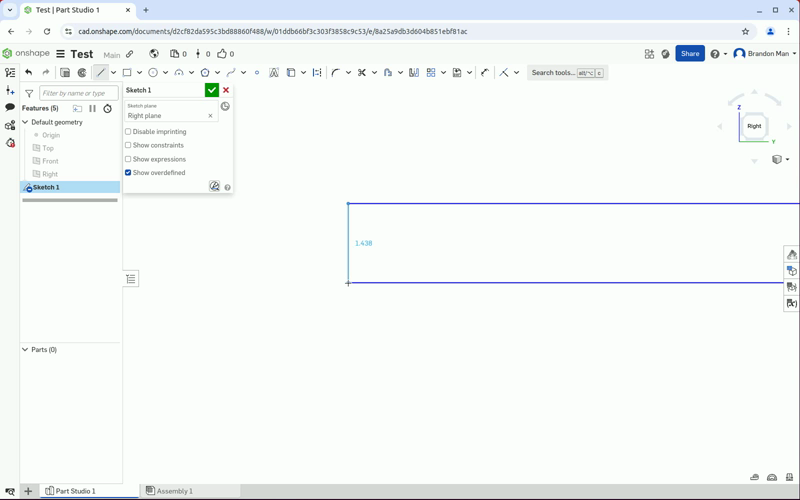
click(348, 282)
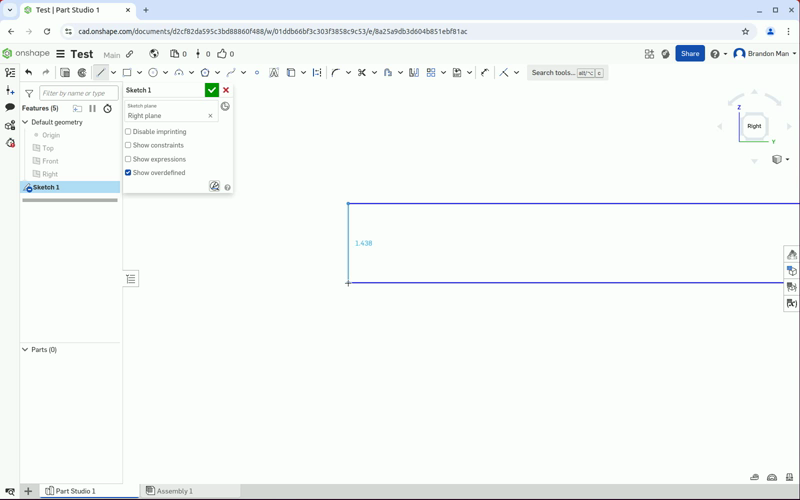
scroll(-6)
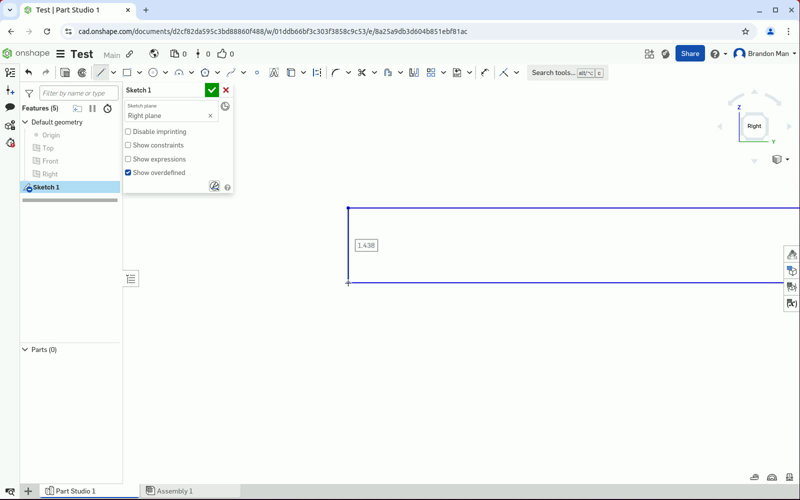
scroll(-6)
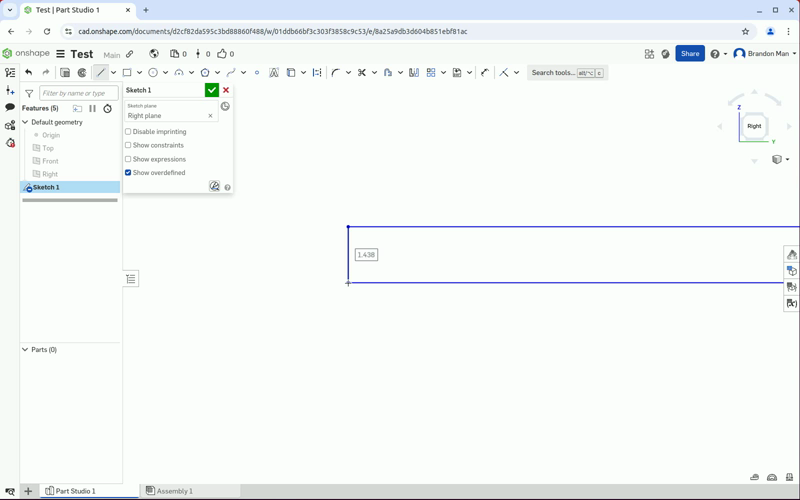
scroll(-6)
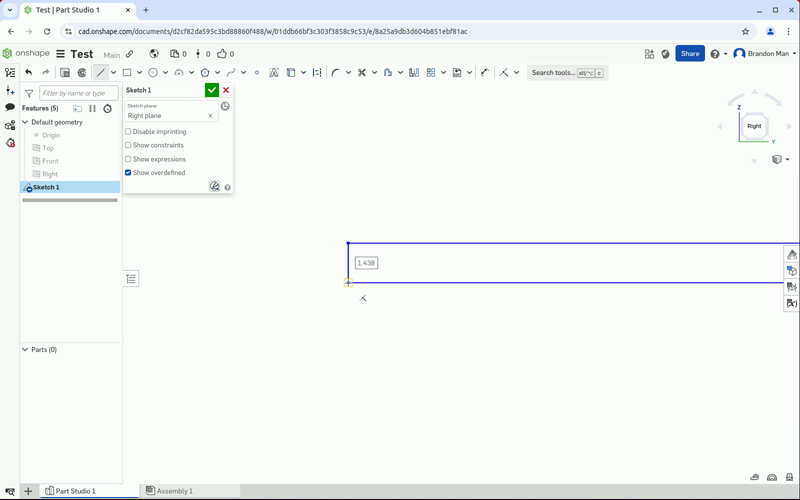
scroll(-6)
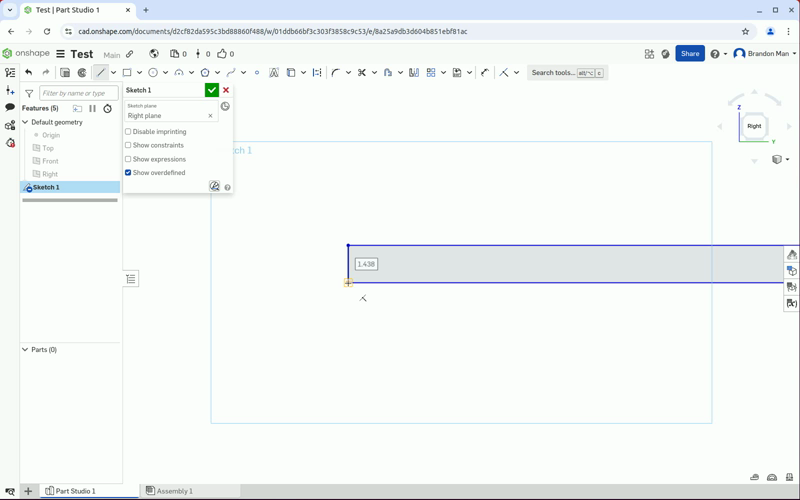
scroll(-6)
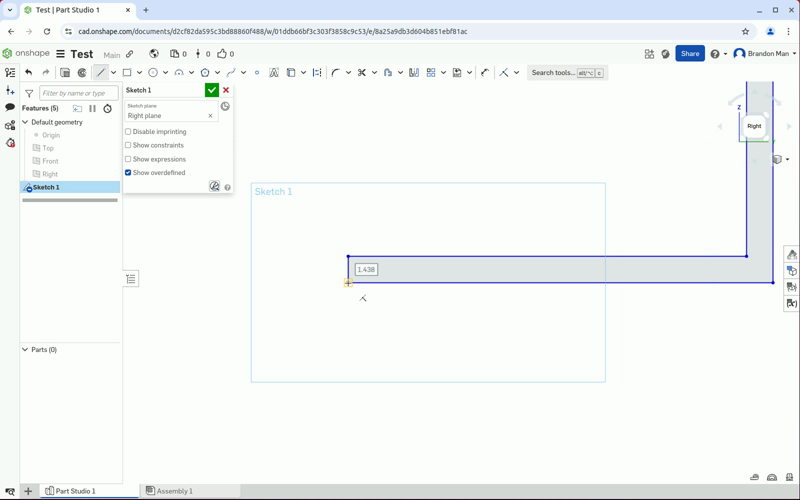
scroll(-6)
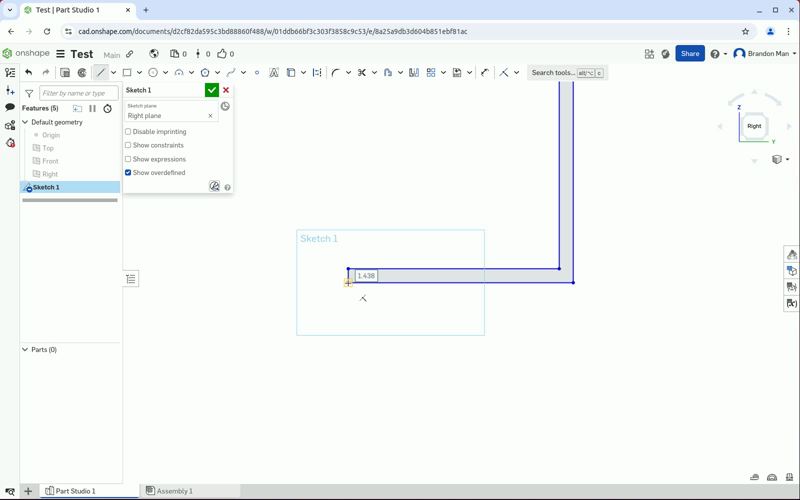
scroll(-6)
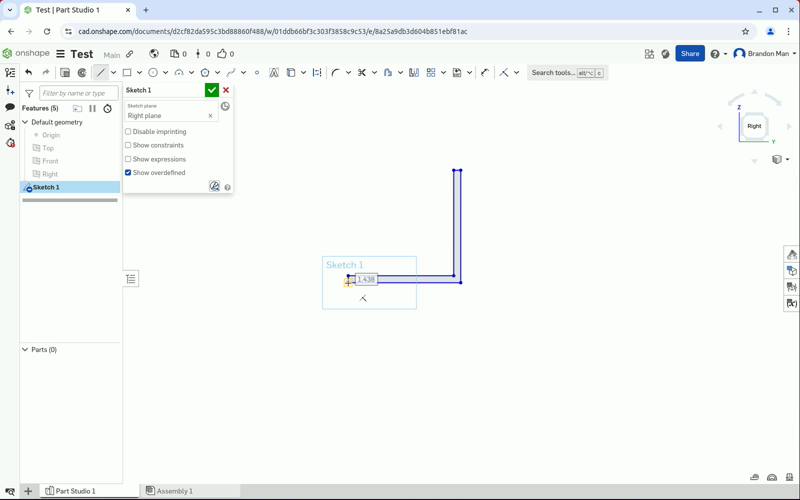
key(esc)
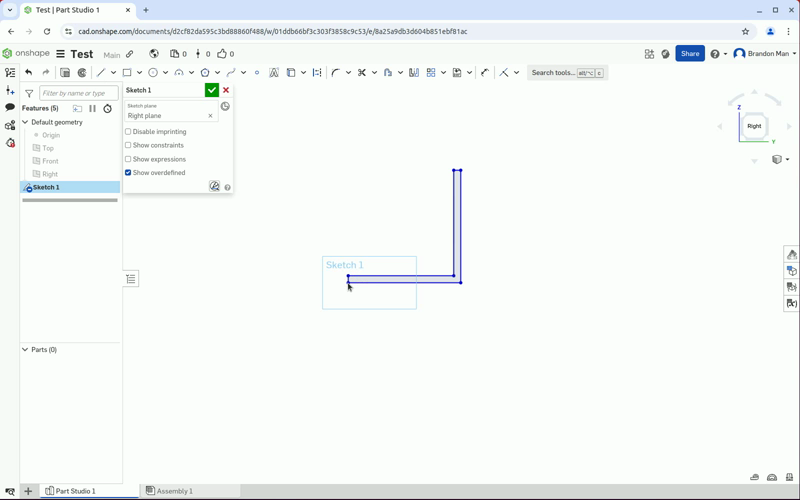
mouse_move(432, 279)
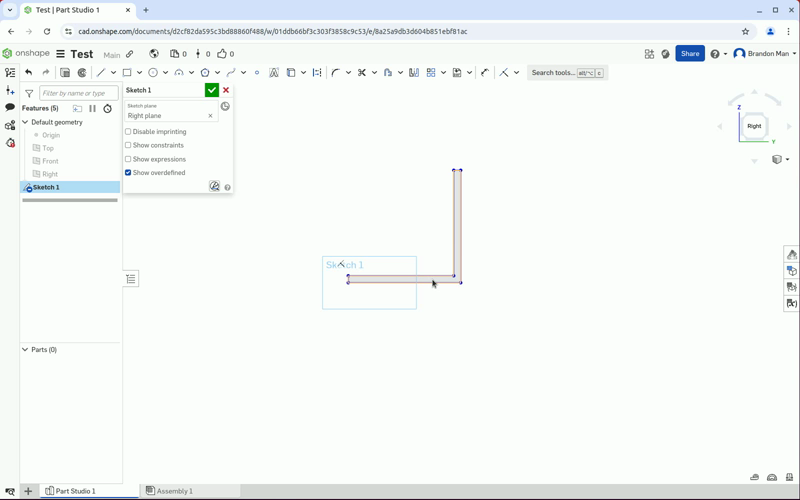
scroll(6)
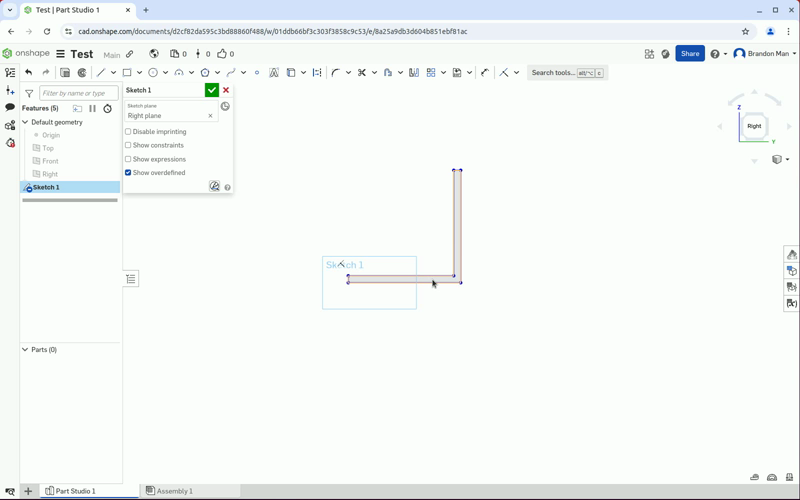
scroll(6)
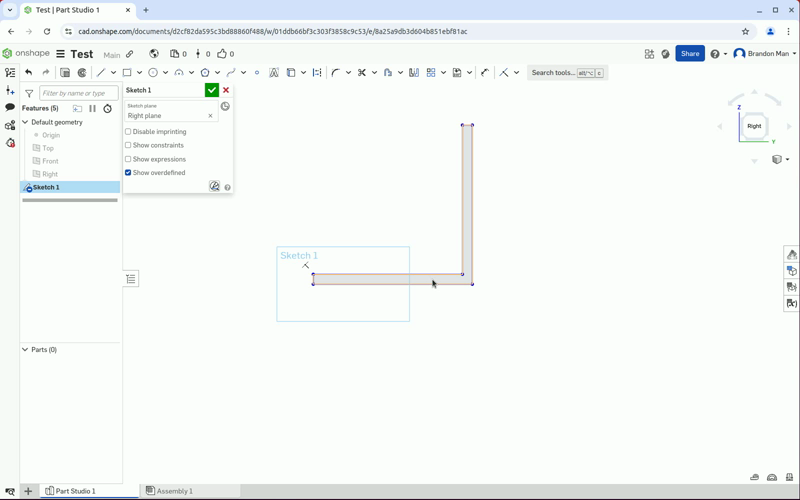
scroll(6)
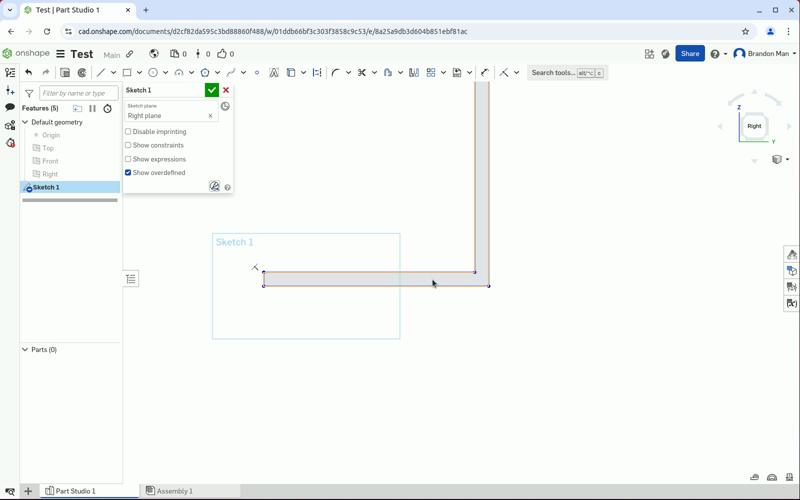
scroll(6)
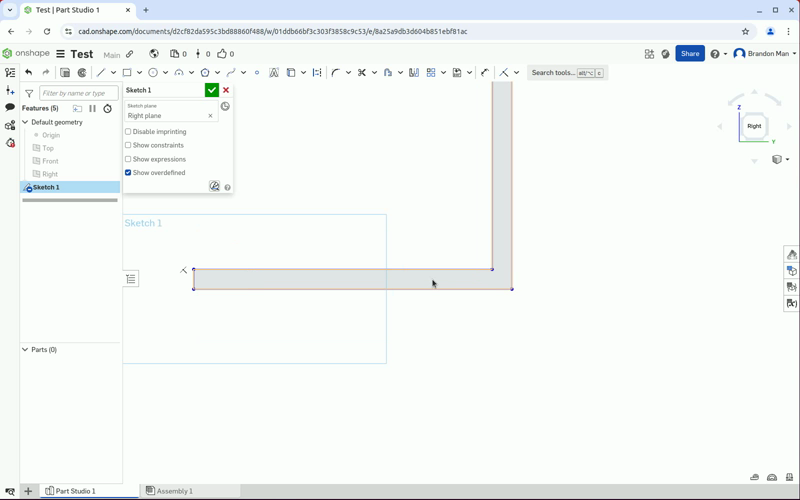
scroll(6)
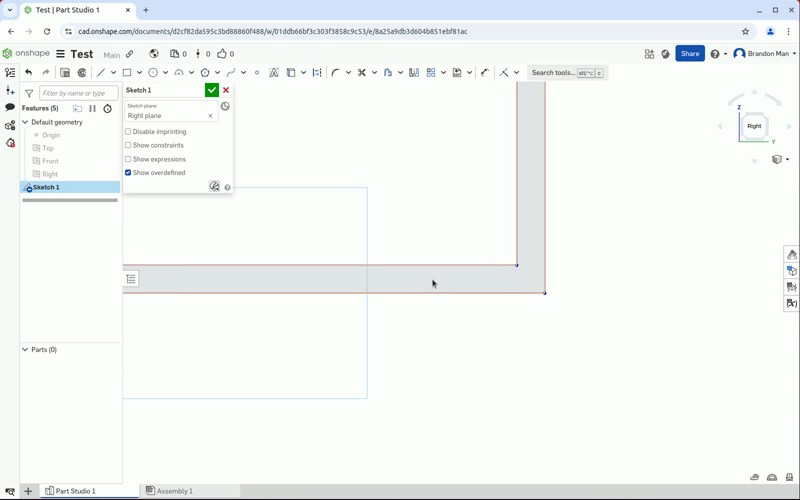
scroll(6)
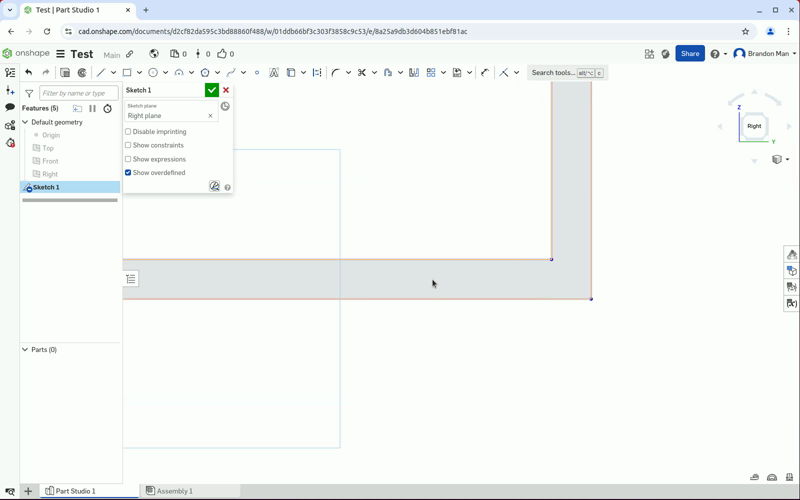
scroll(6)
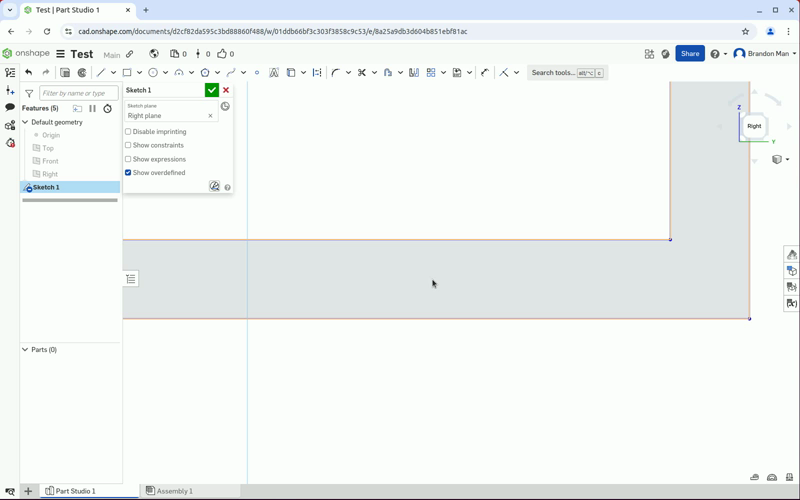
click(432, 279)
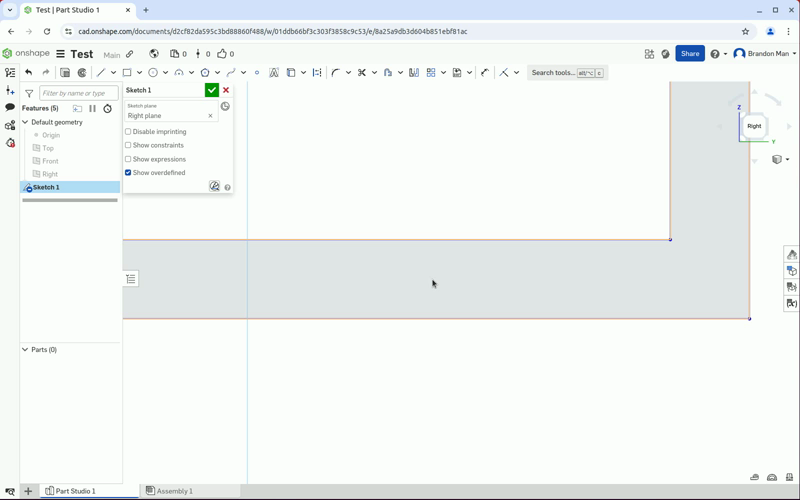
scroll(-6)
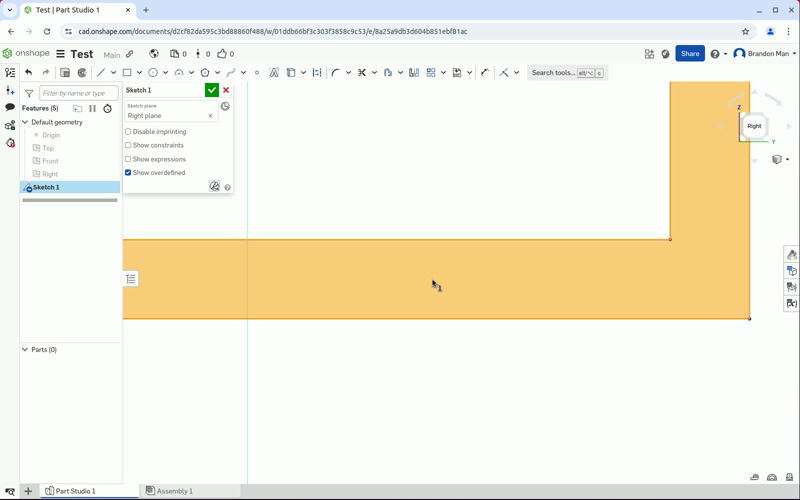
scroll(-6)
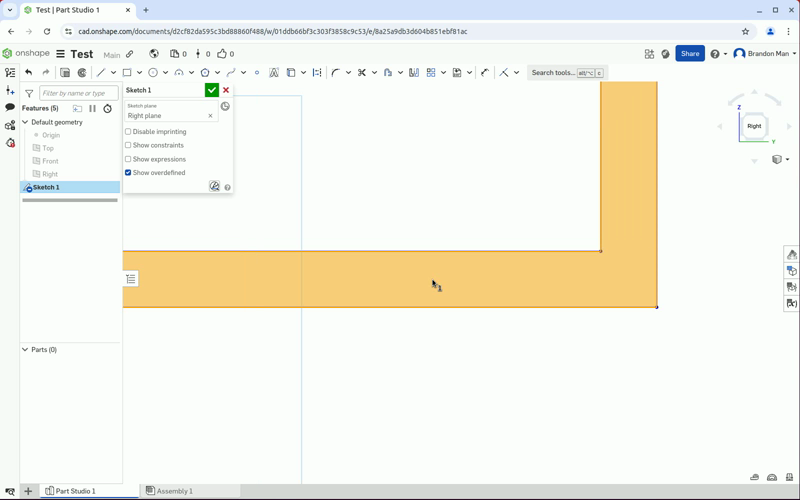
scroll(-6)
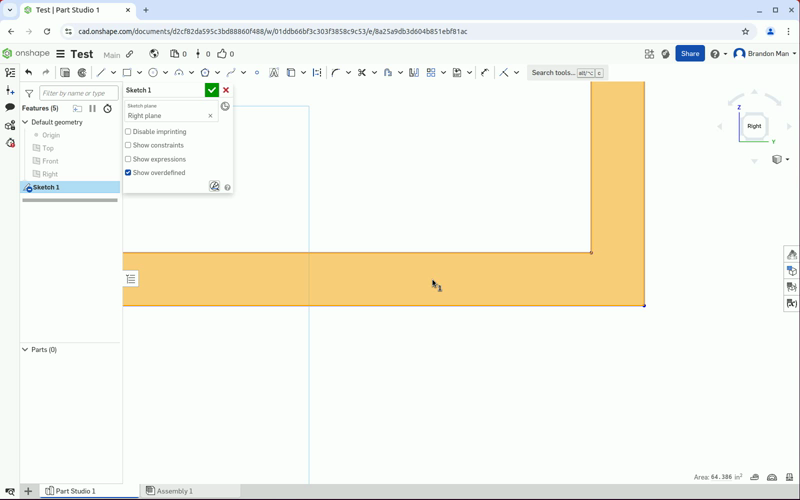
scroll(-6)
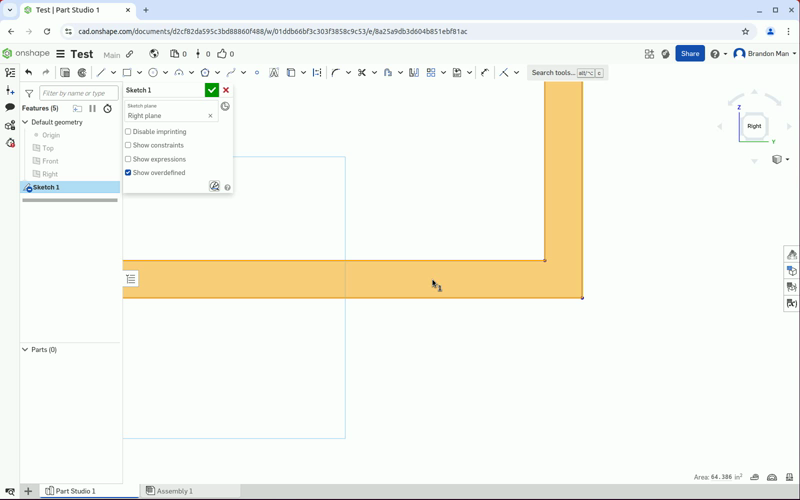
scroll(-6)
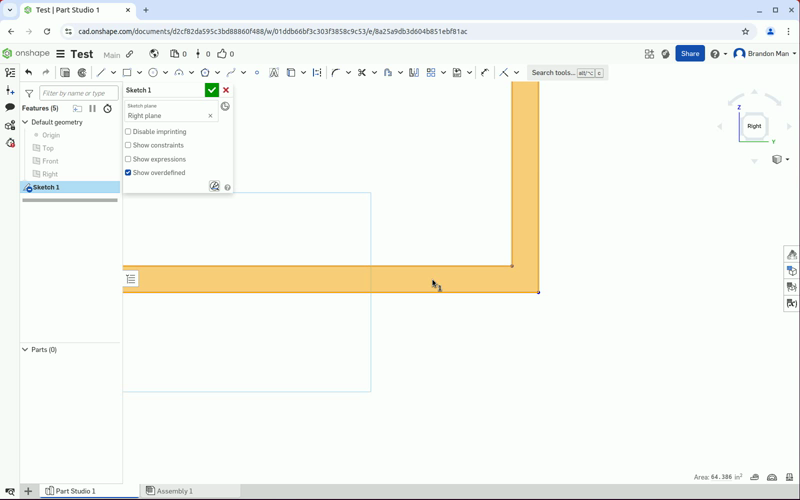
scroll(-6)
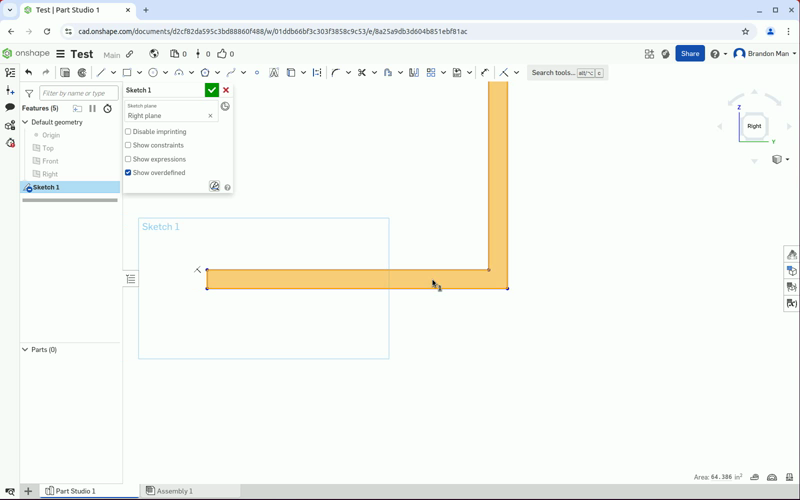
scroll(-6)
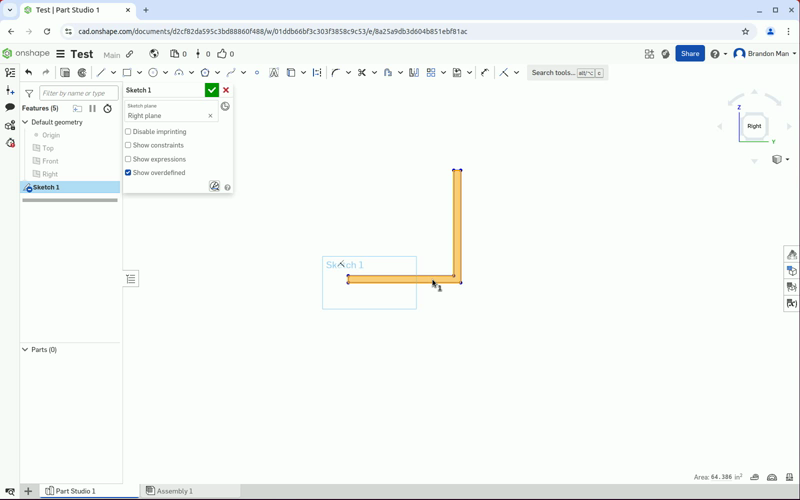
mouse_move(73, 352)
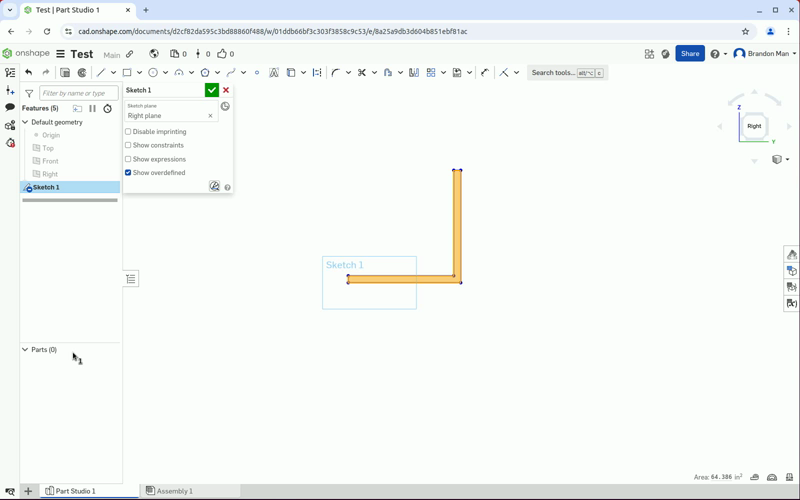
key(shift+y)
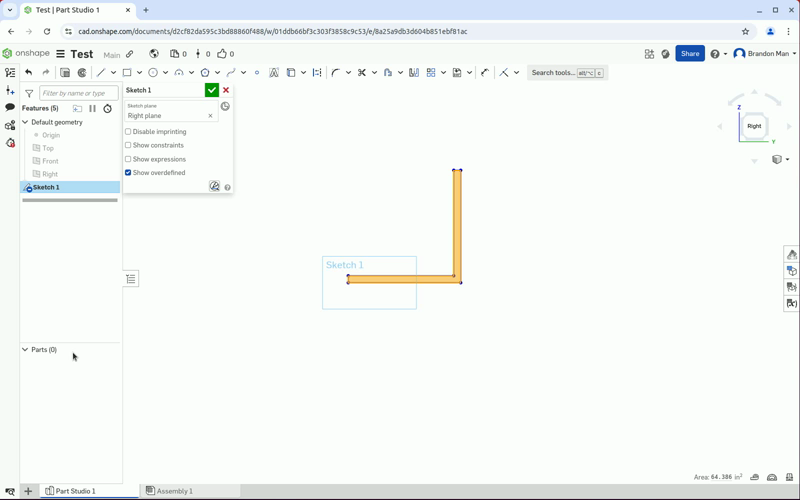
key(shift+e)
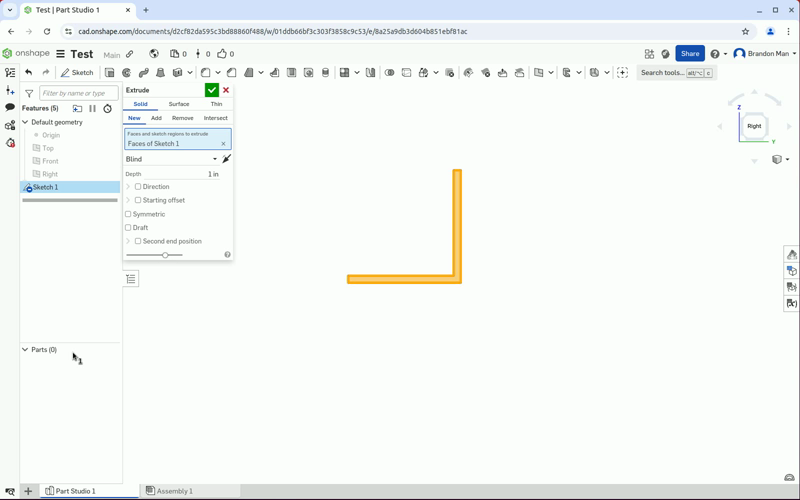
mouse_move(143, 106)
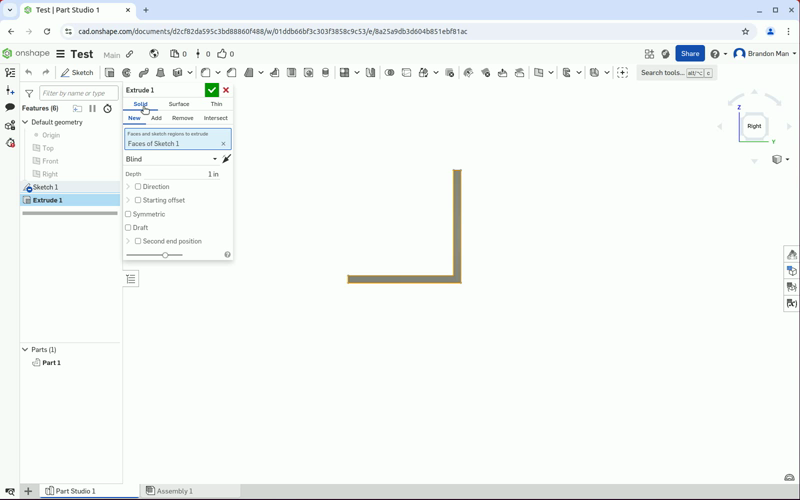
click(143, 106)
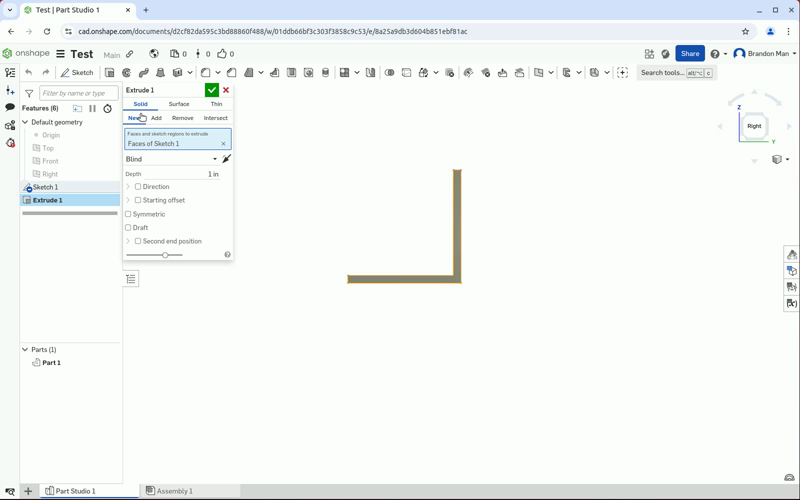
mouse_move(137, 120)
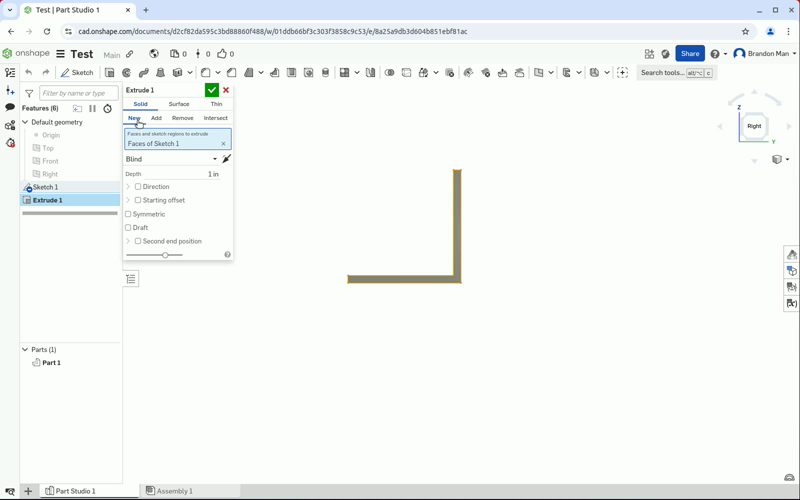
click(137, 120)
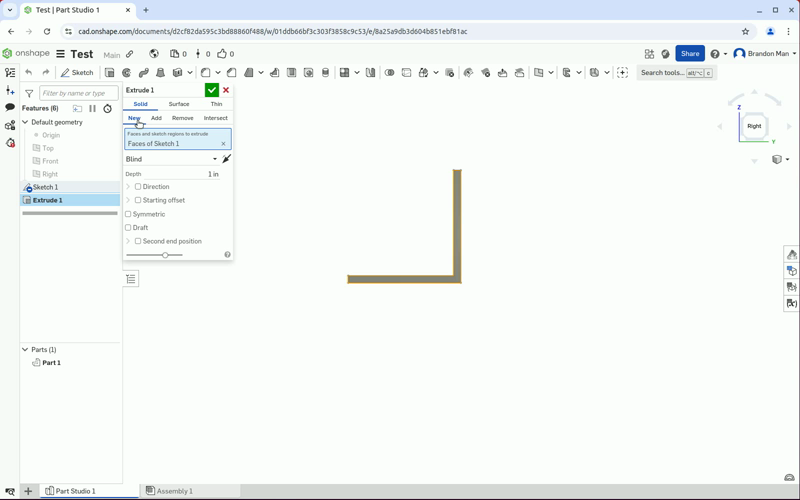
key(tab, 4)
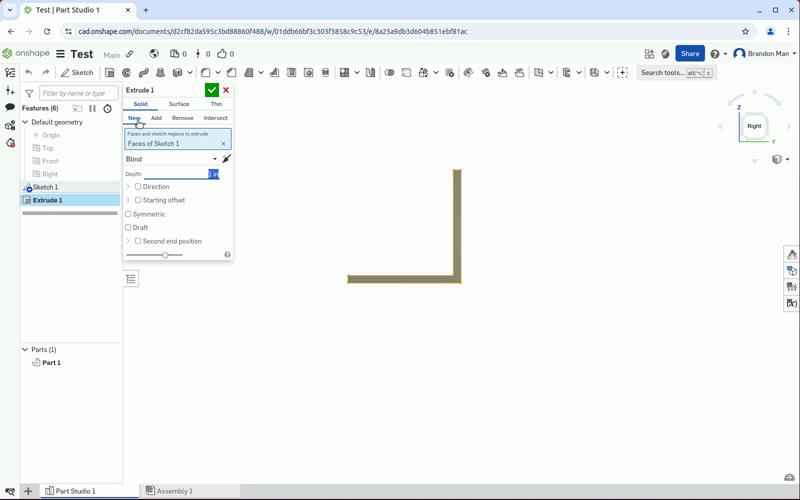
text(23.108)
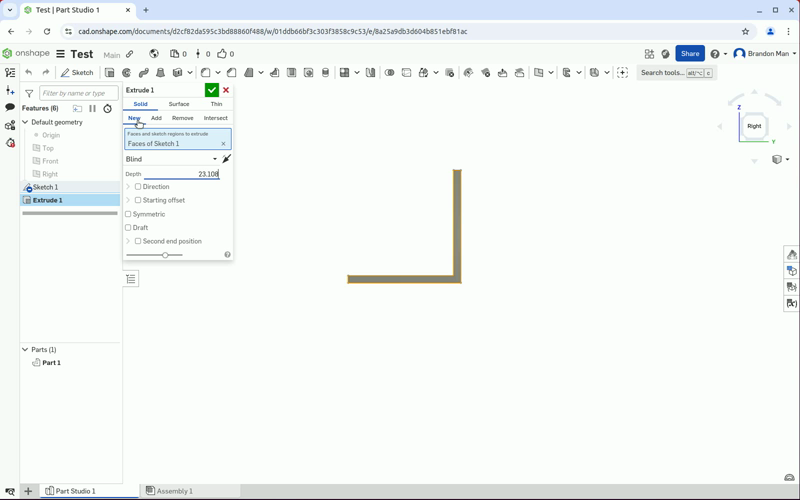
key(enter)
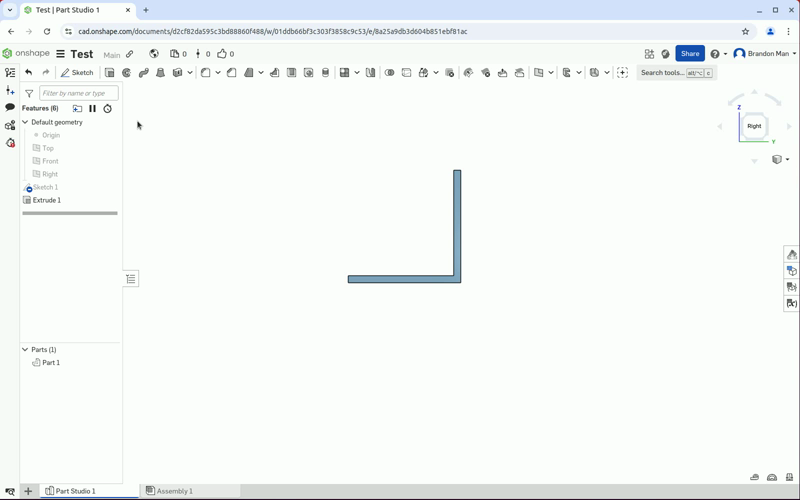
key(shift+h)
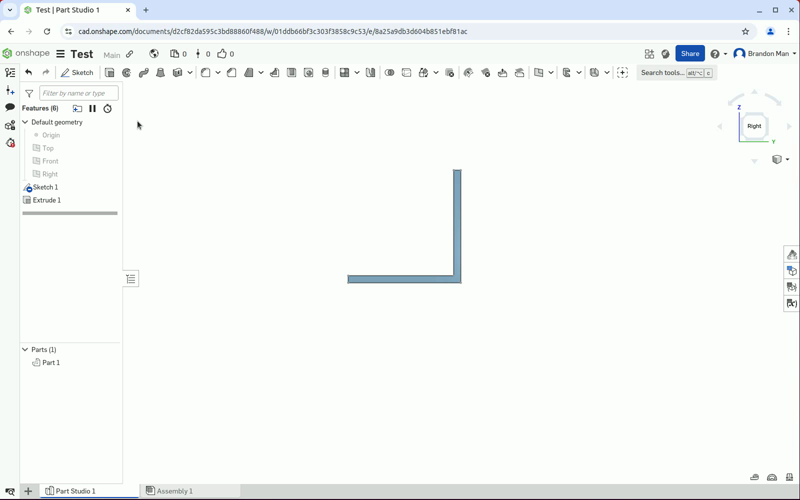
key(shift+h)
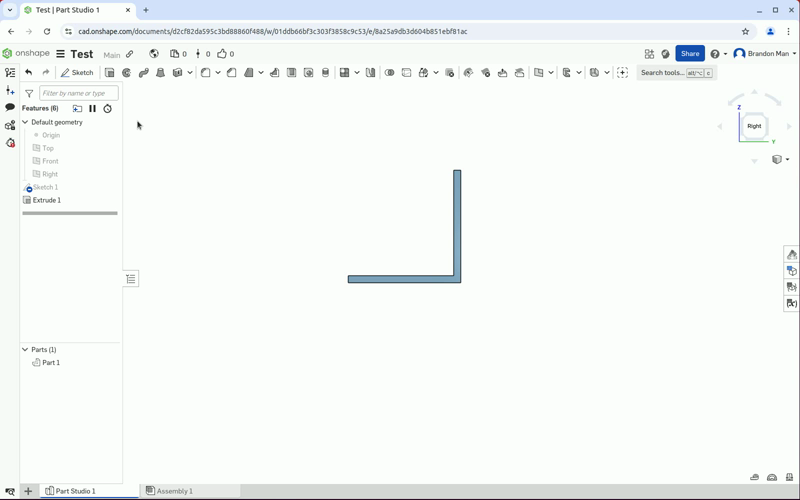
mouse_move(73, 189)
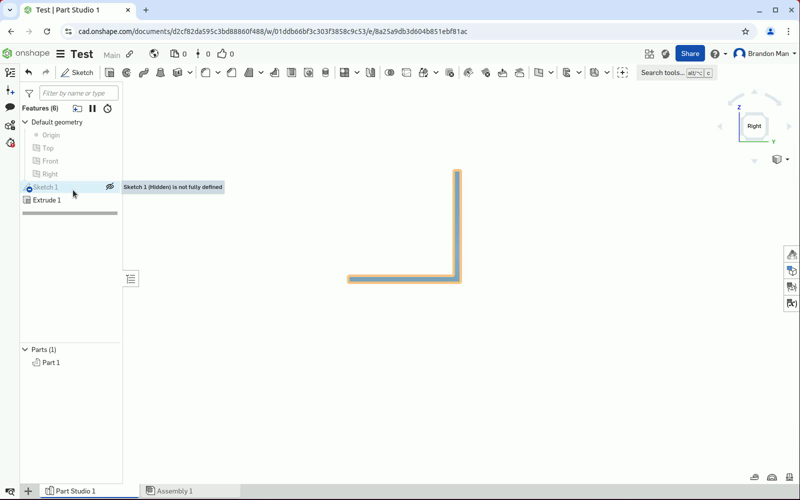
click(73, 189)
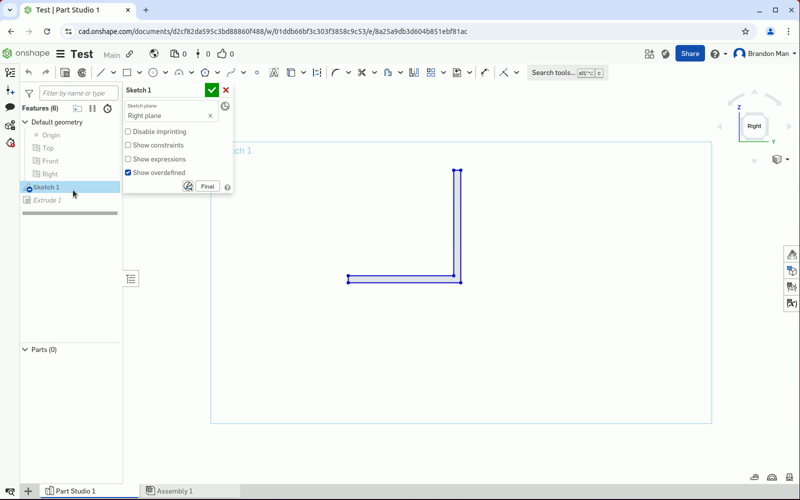
mouse_move(229, 92)
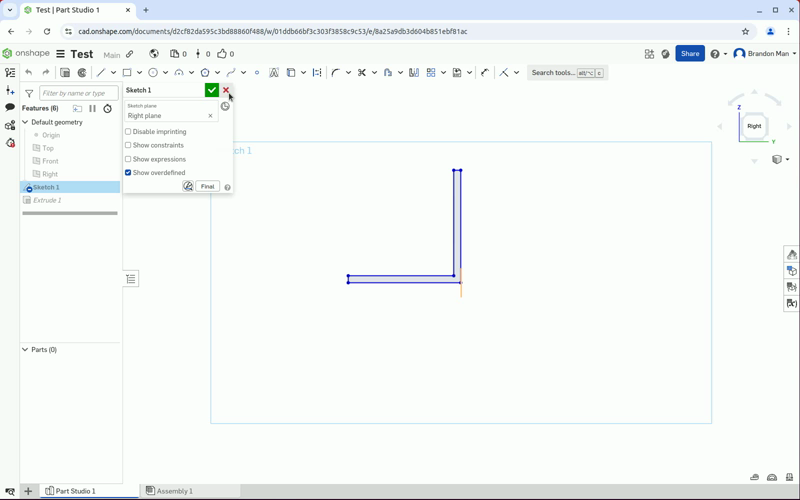
click(229, 92)
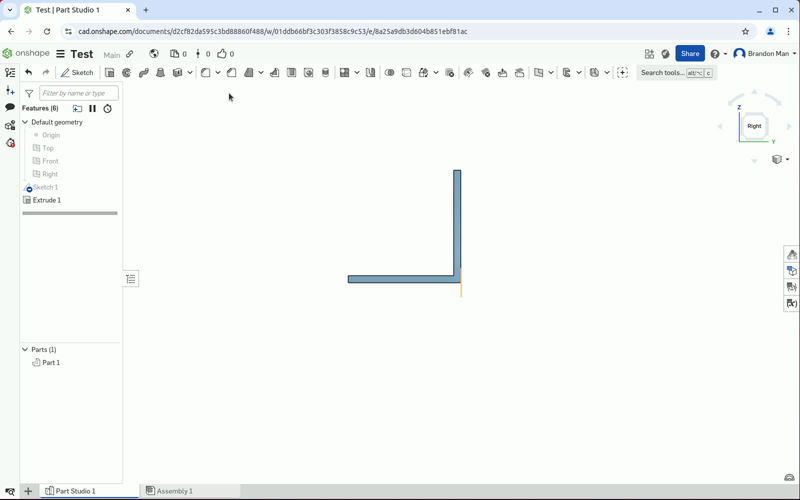
mouse_move(73, 352)
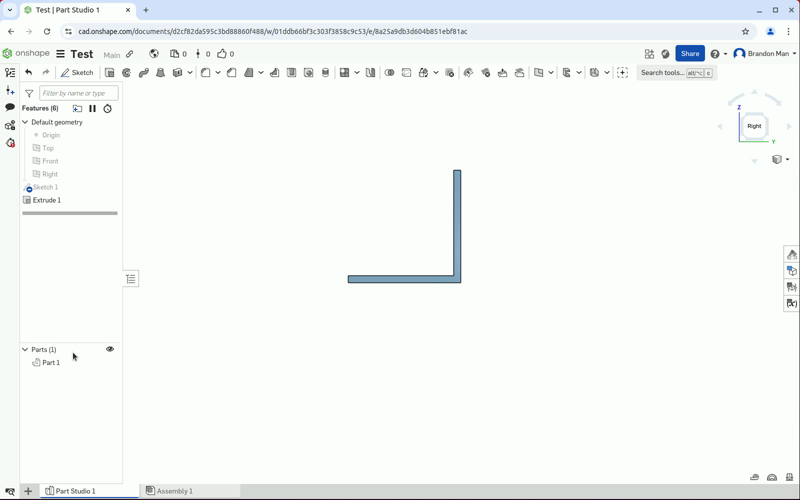
key(y)
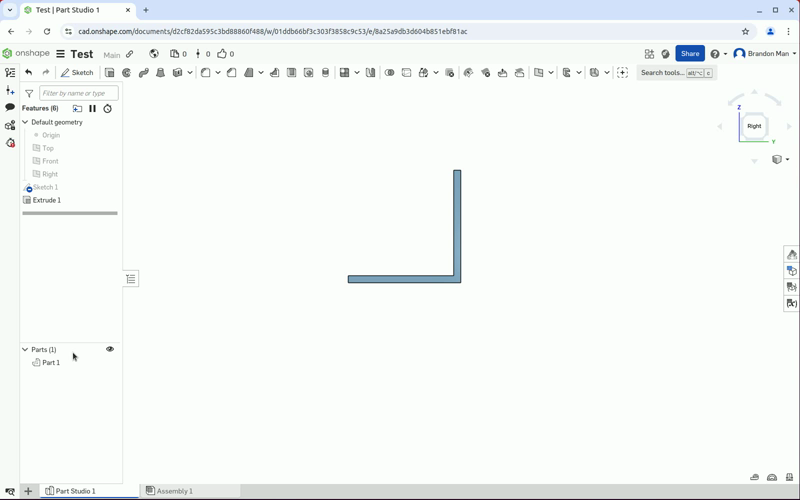
key(shift+p)
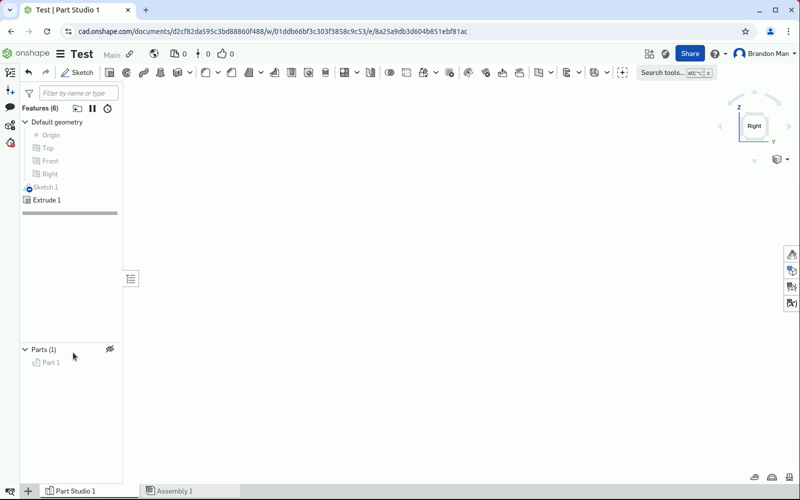
key(space)
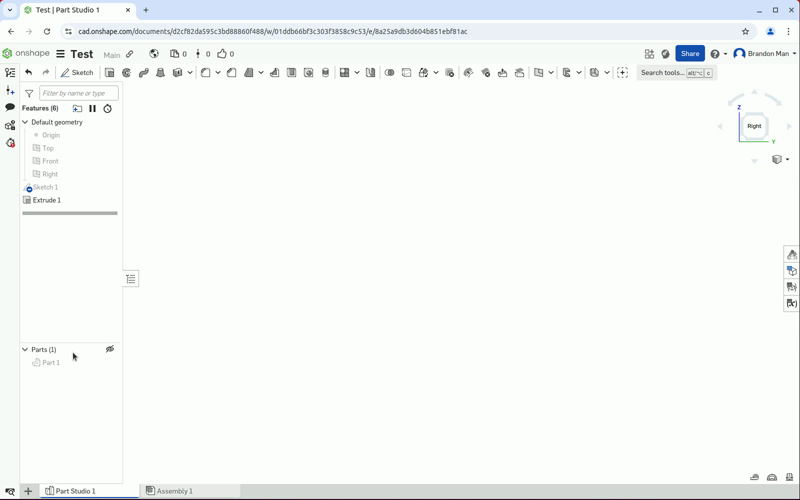
key_down(shift)
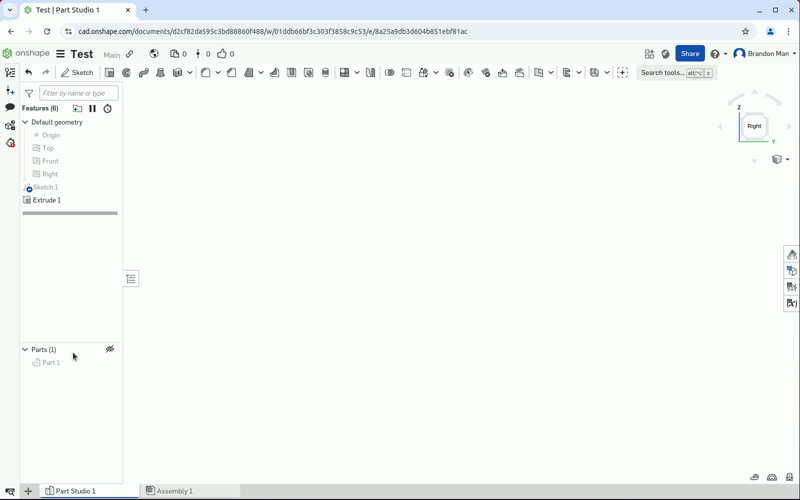
key(right)
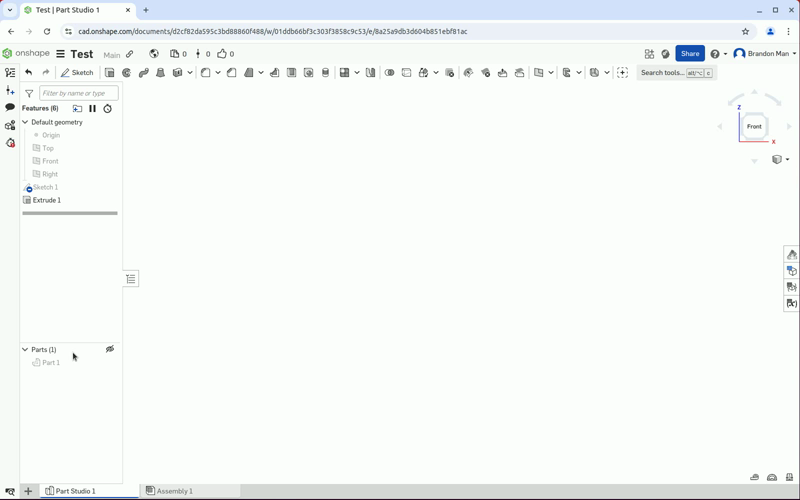
key_up(shift)
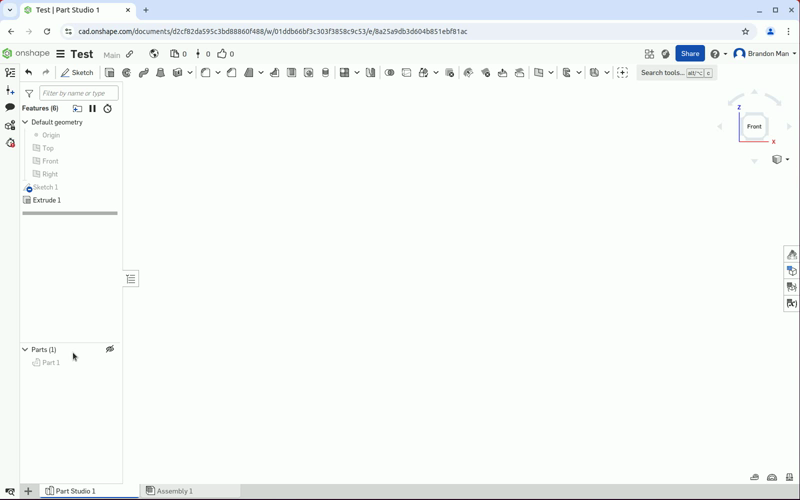
key(space)
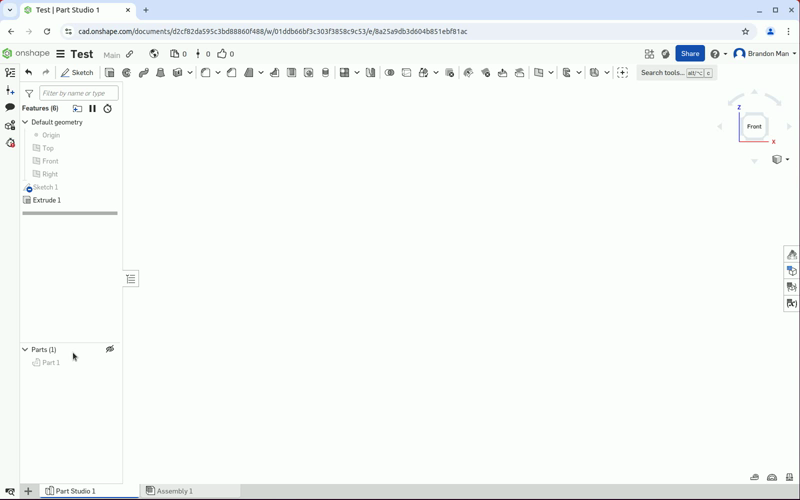
key_down(shift)
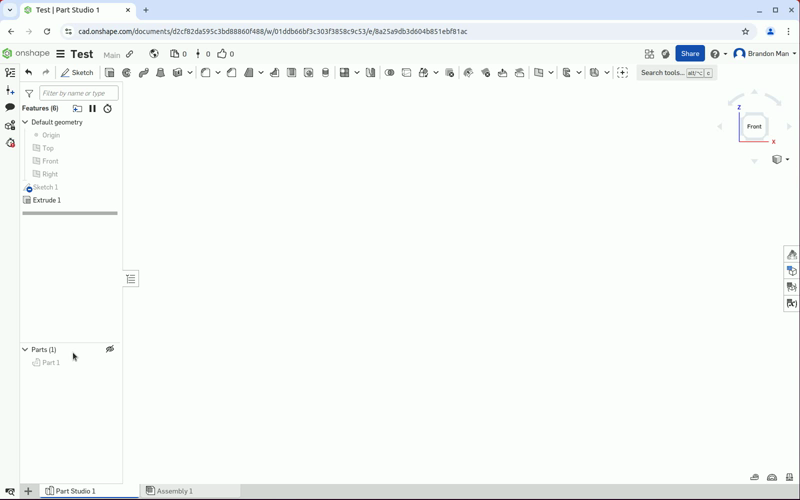
key(down)
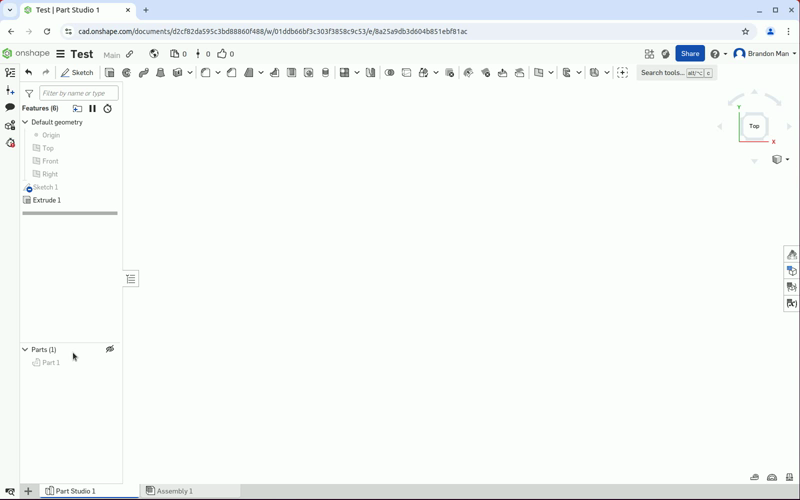
key_up(shift)
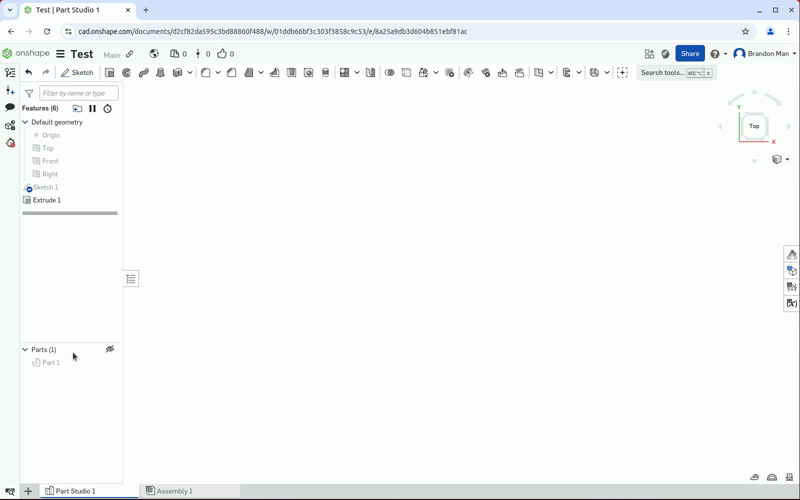
mouse_move(73, 352)
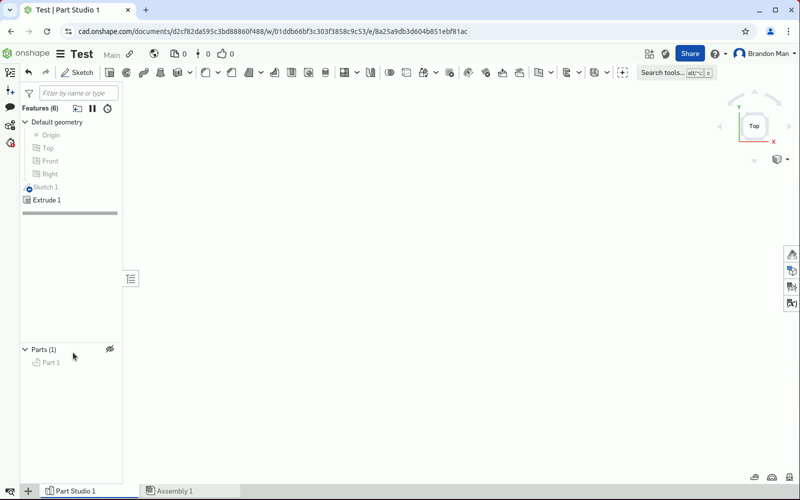
key(shift+y)
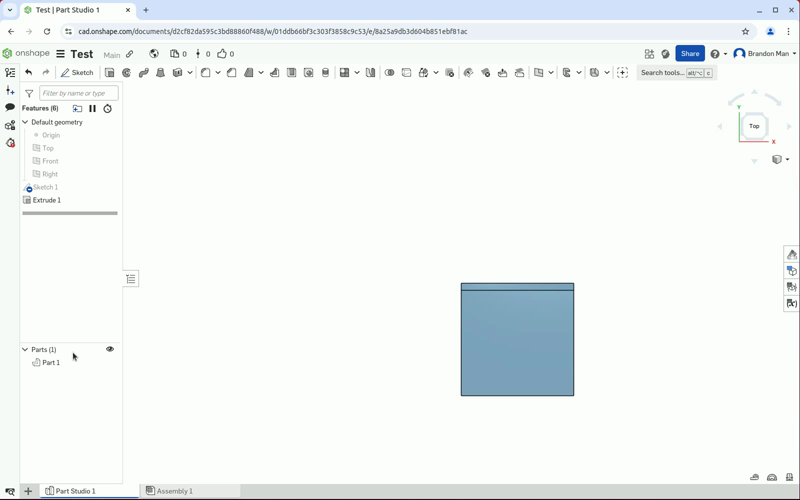
mouse_move(541, 75)
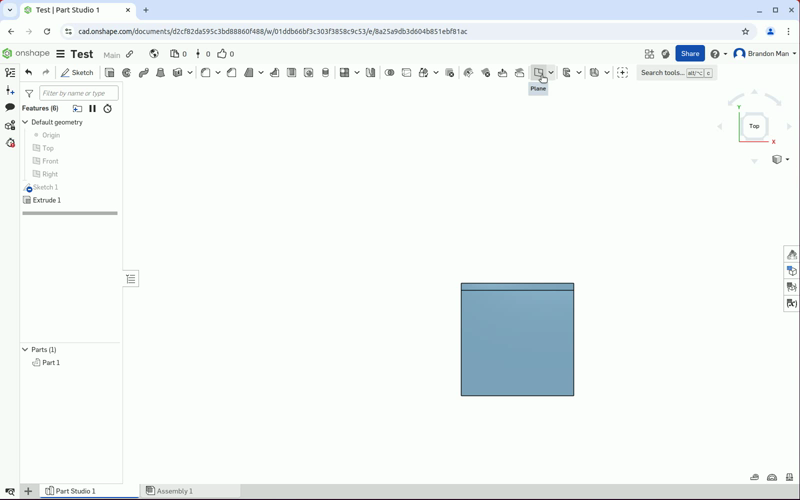
click(541, 75)
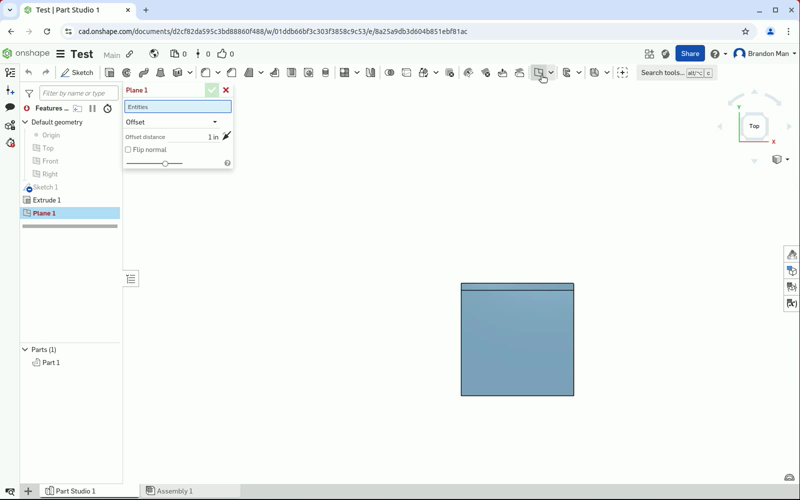
mouse_move(73, 150)
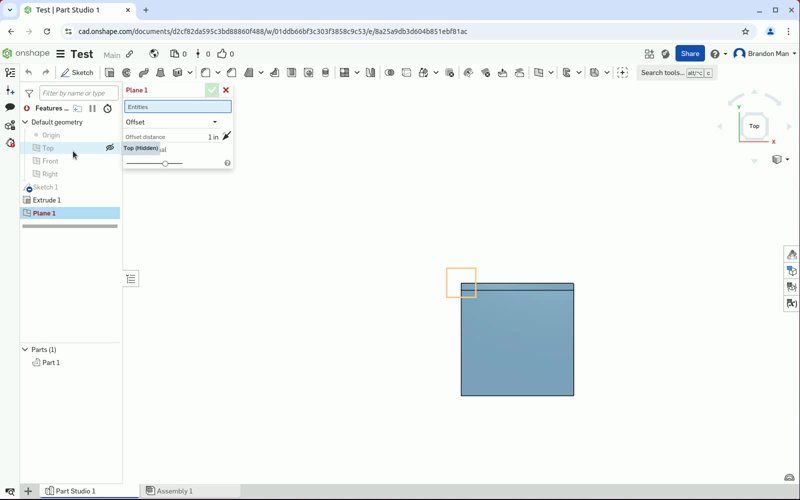
click(73, 150)
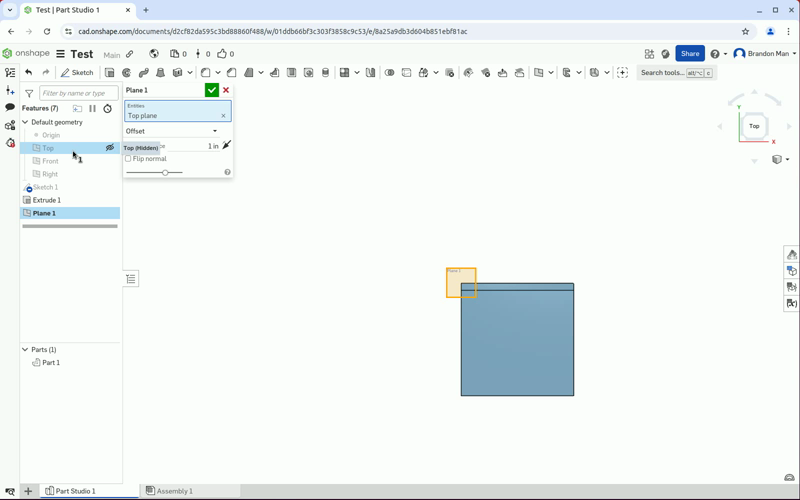
key(tab, 2)
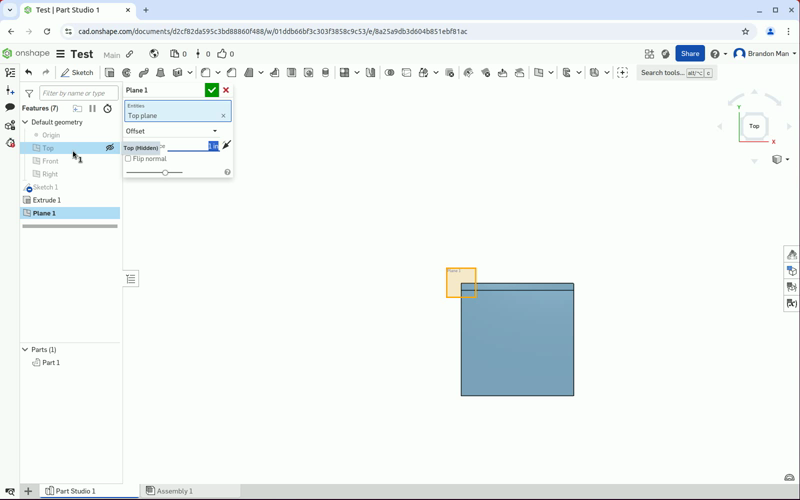
text(1.448)
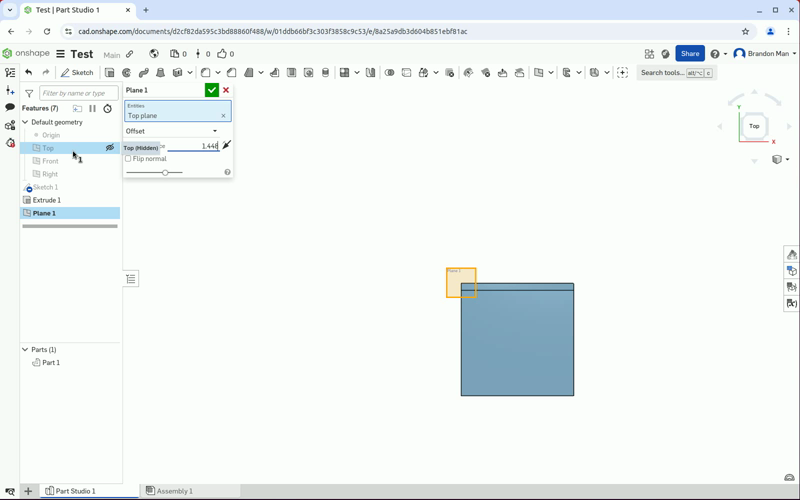
key(enter, 2)
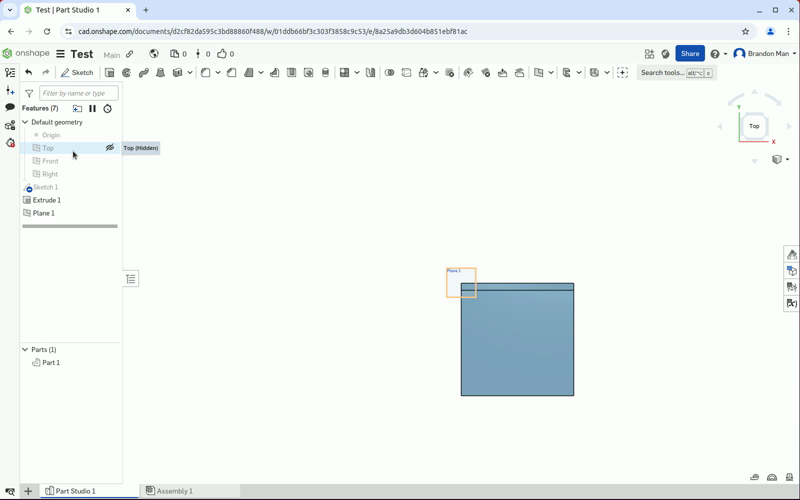
key(shift+s)
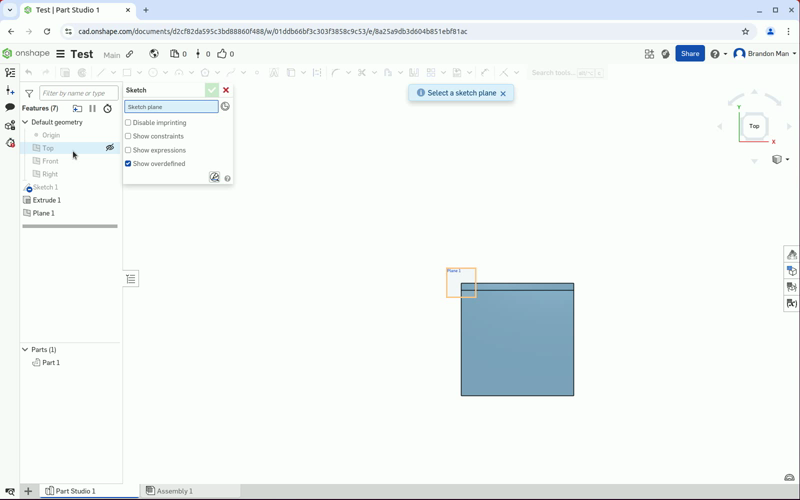
mouse_move(73, 215)
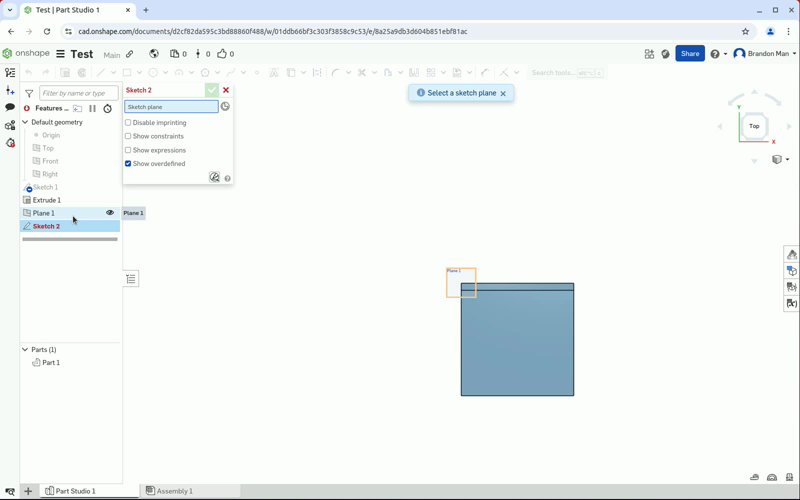
click(73, 215)
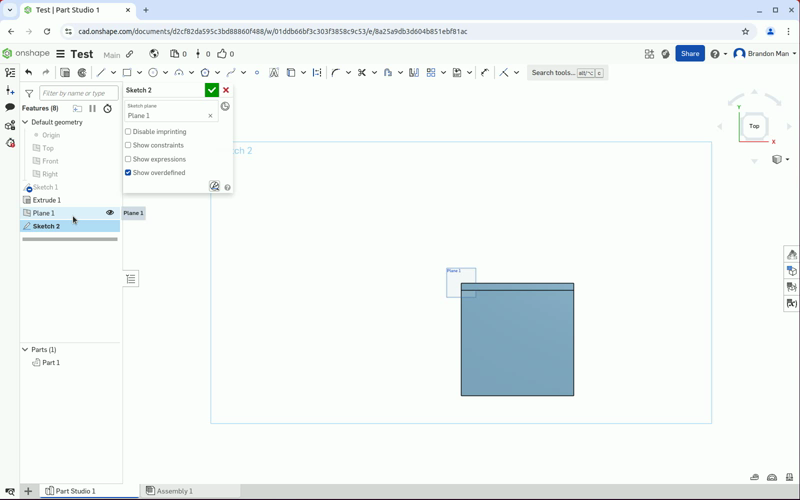
mouse_move(73, 352)
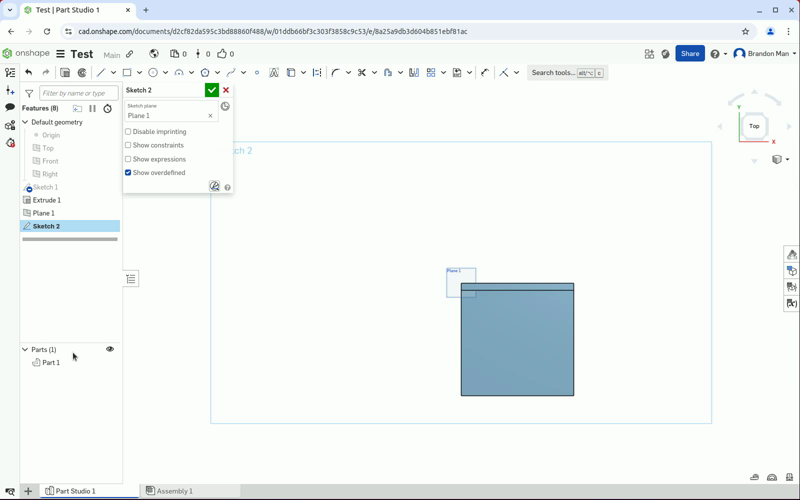
key(y)
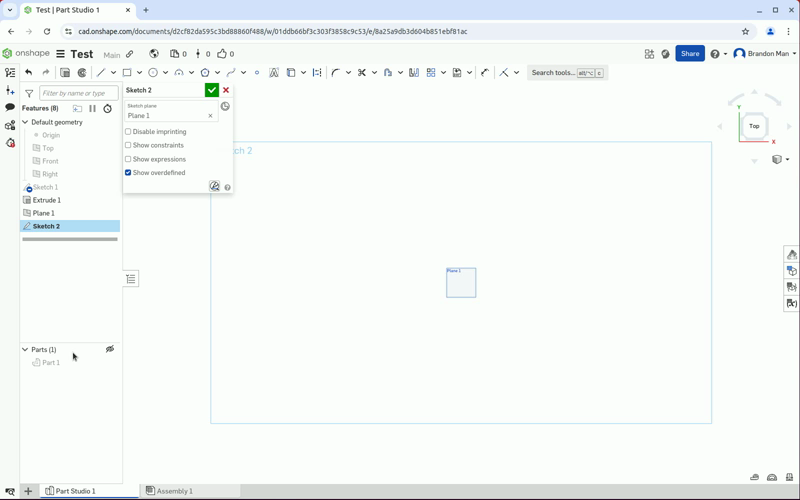
key(c)
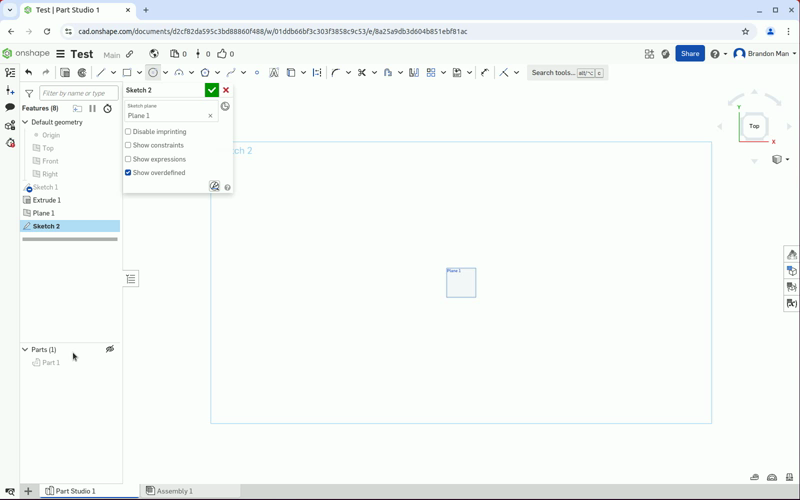
key_down(shift)
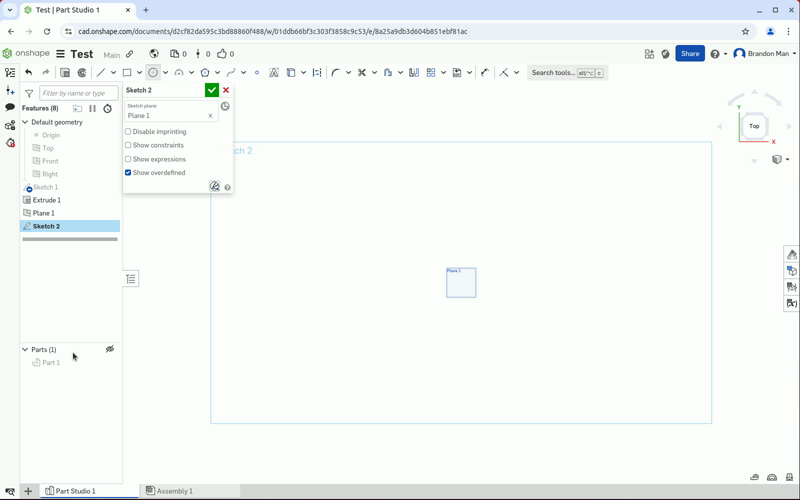
mouse_move(517, 342)
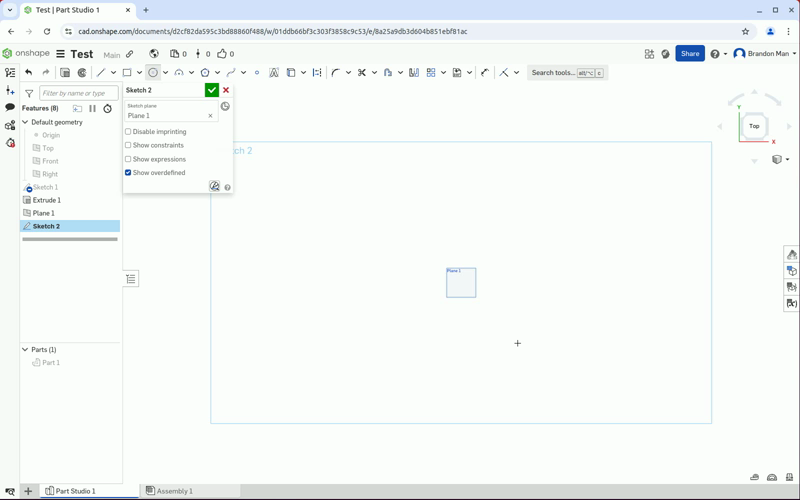
click(517, 342)
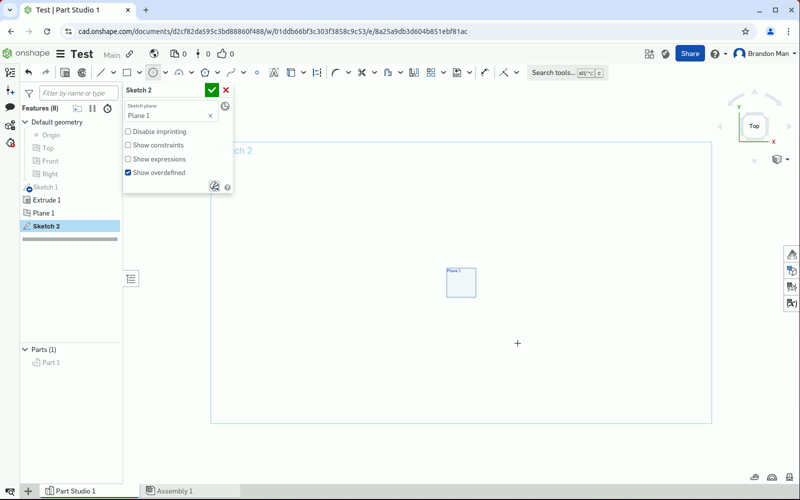
key_up(shift)
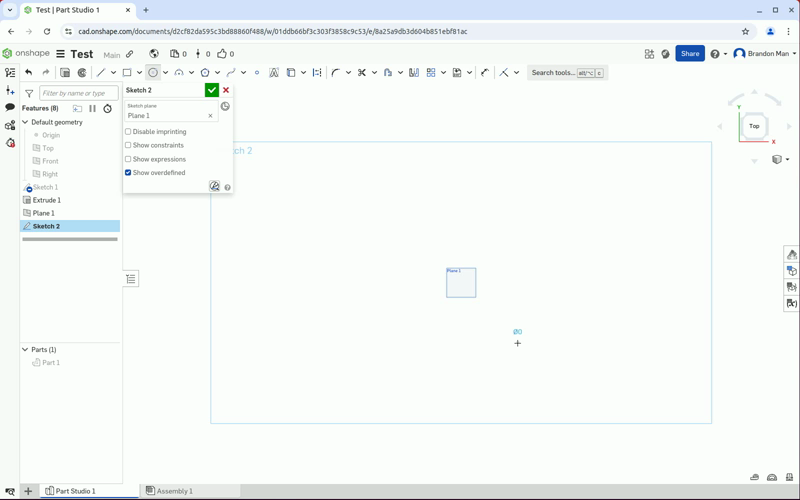
mouse_move(532, 342)
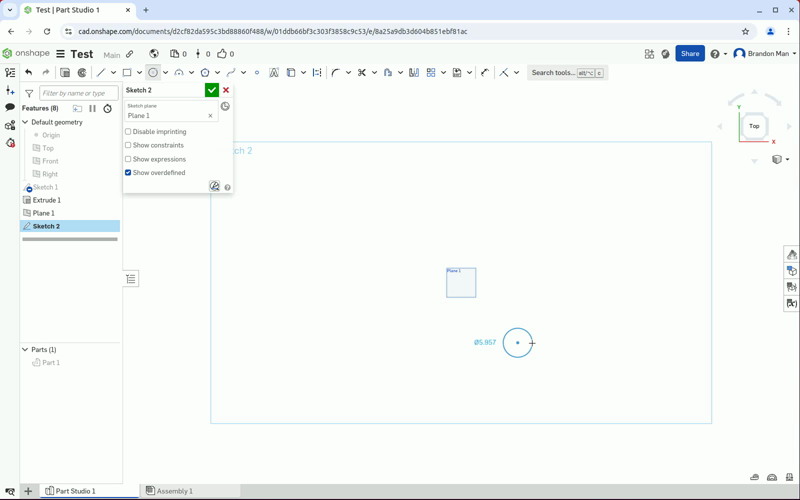
click(532, 342)
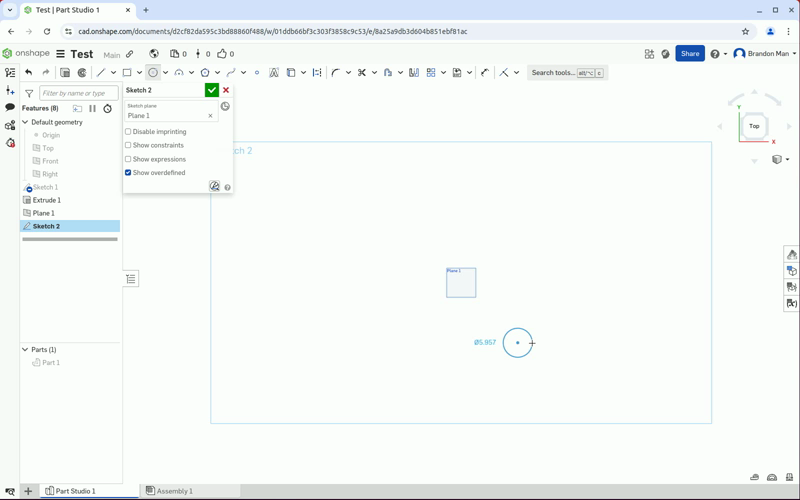
key(esc)
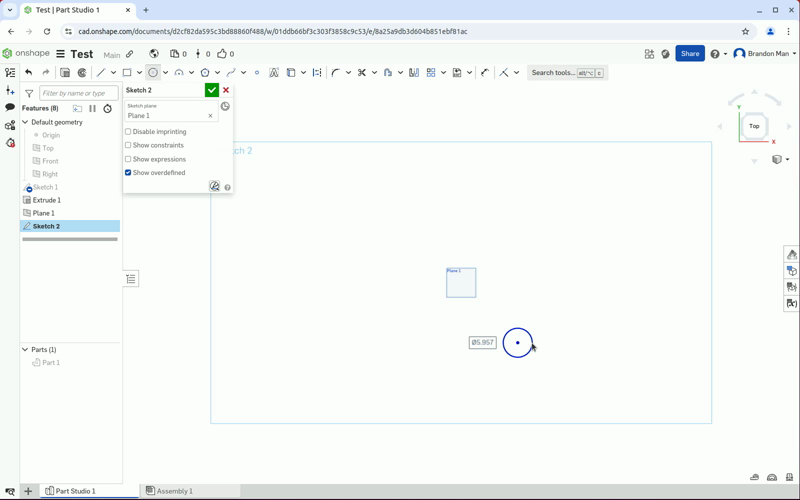
mouse_move(513, 355)
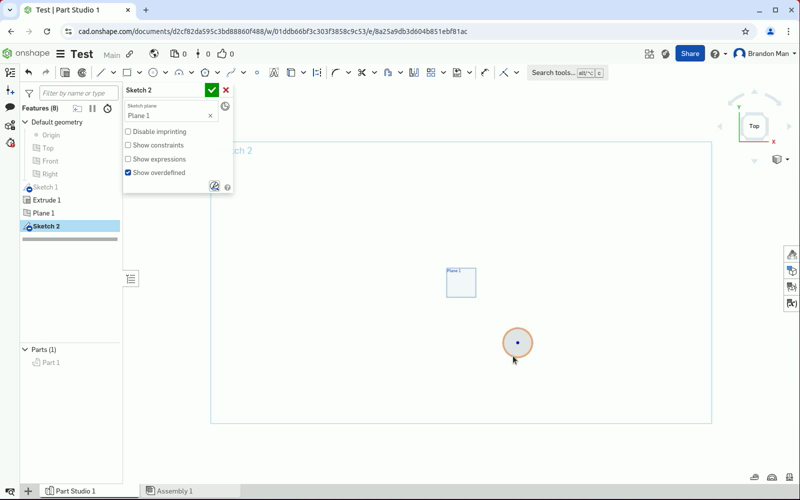
scroll(6)
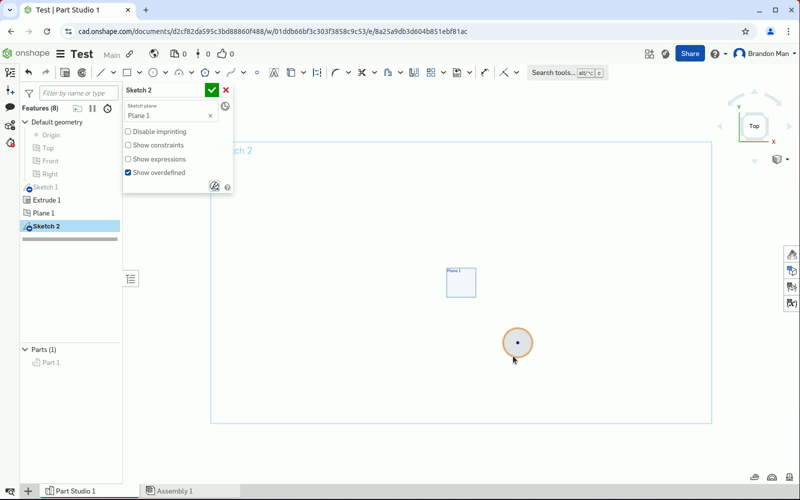
scroll(6)
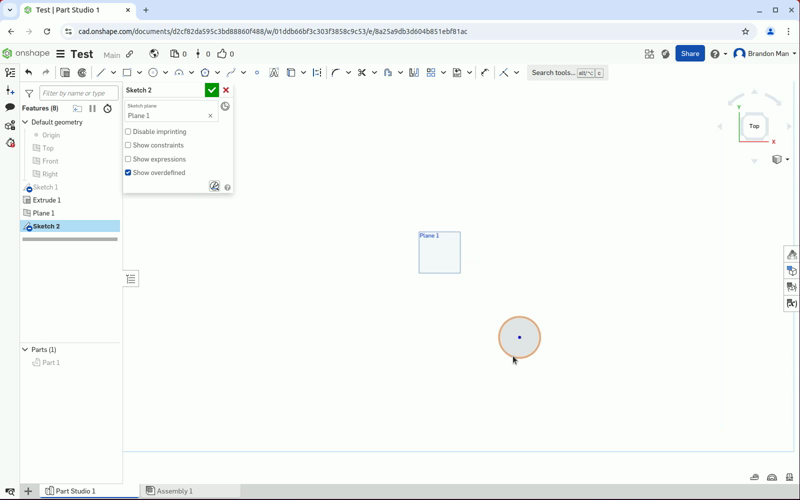
scroll(6)
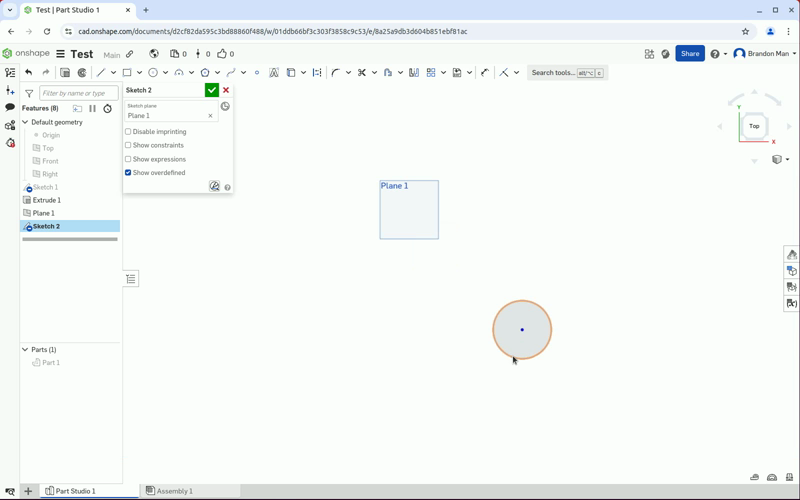
scroll(6)
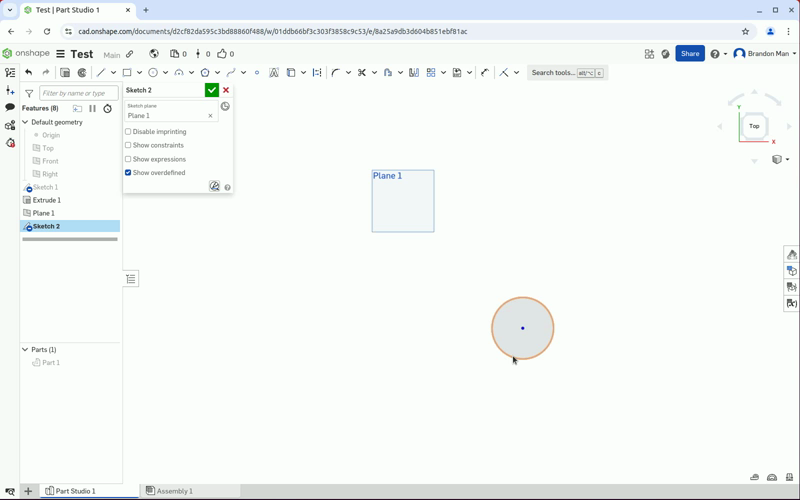
scroll(6)
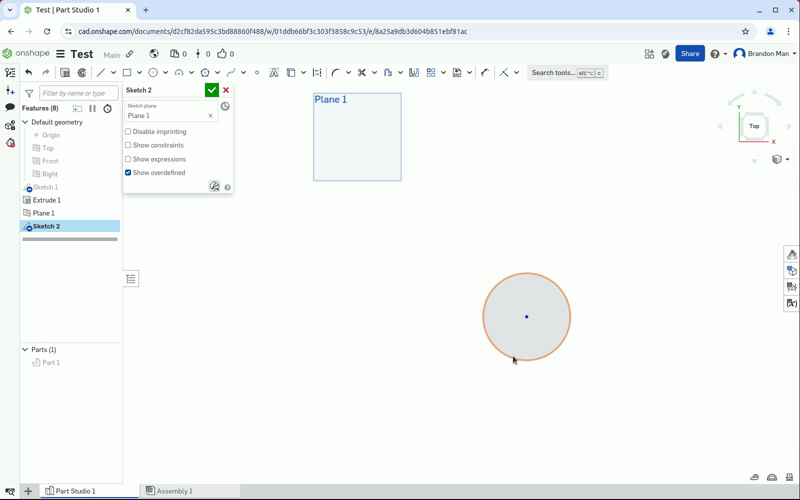
scroll(6)
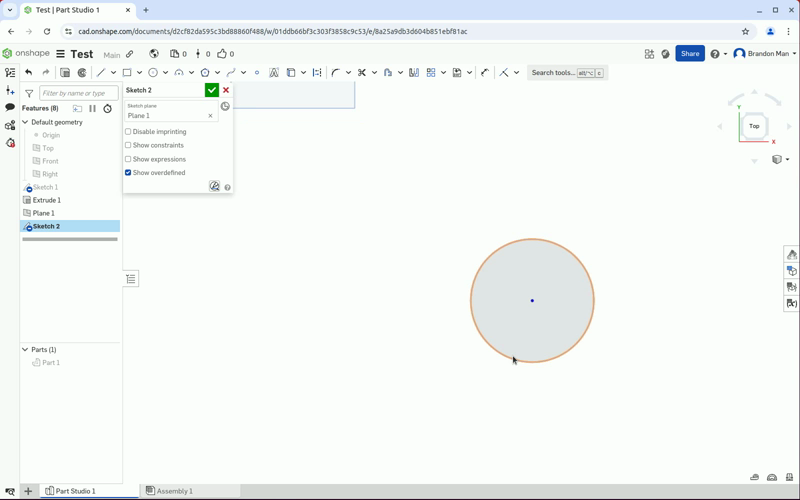
scroll(6)
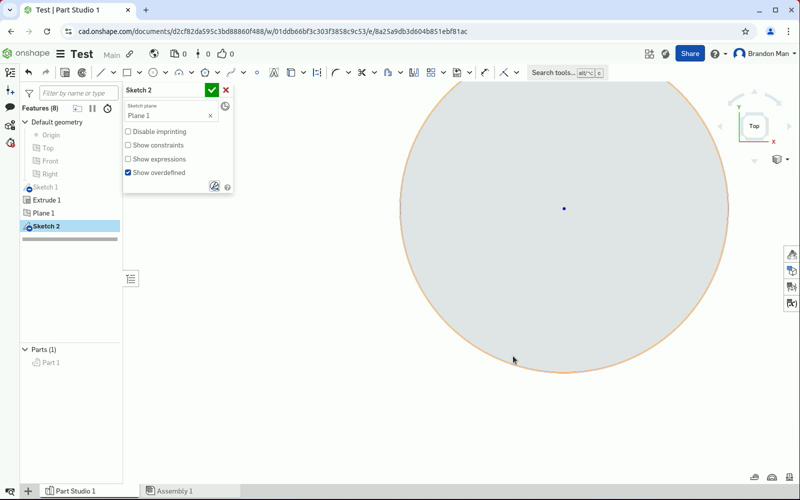
click(513, 355)
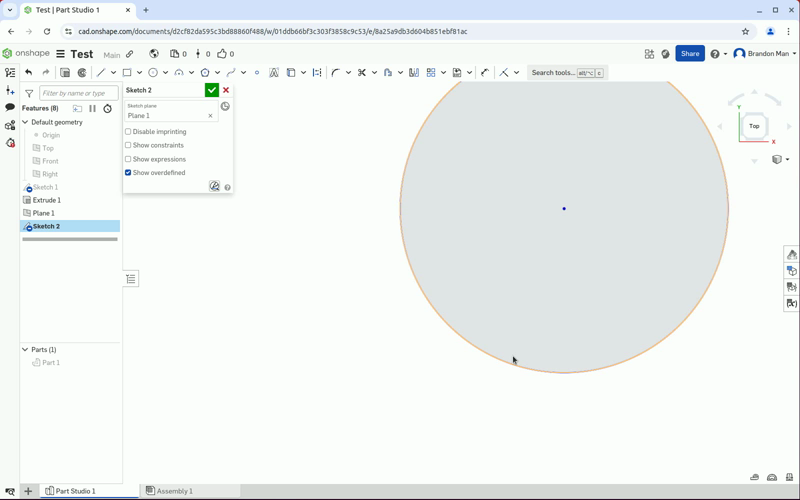
scroll(-6)
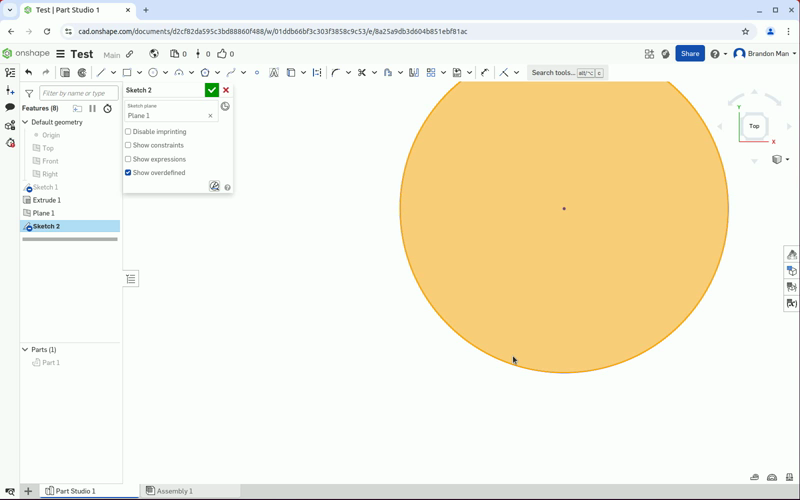
scroll(-6)
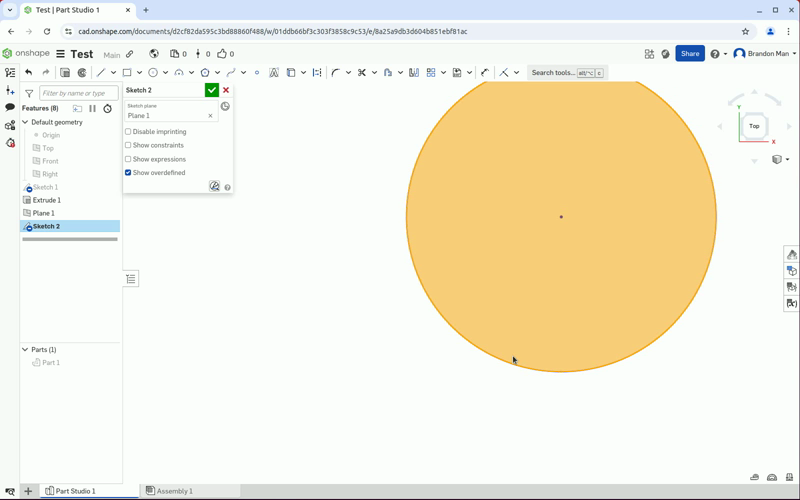
scroll(-6)
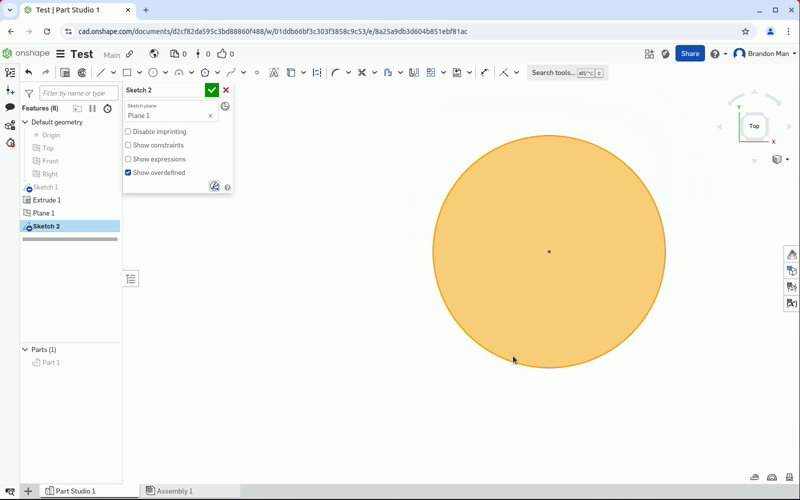
scroll(-6)
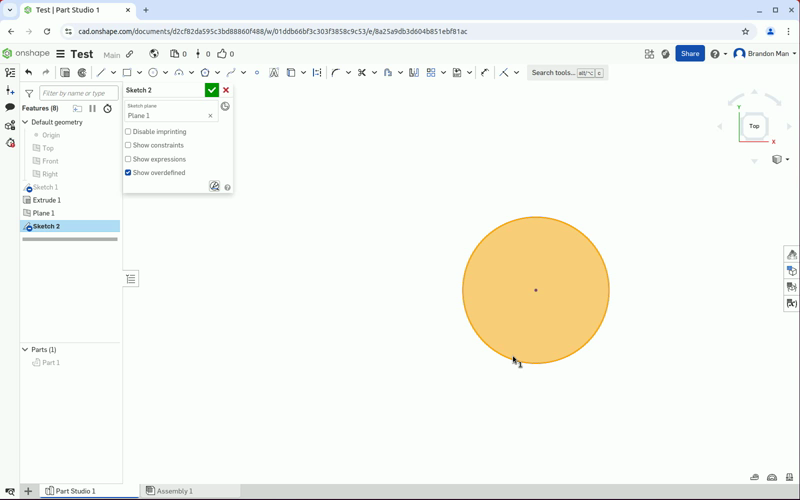
scroll(-6)
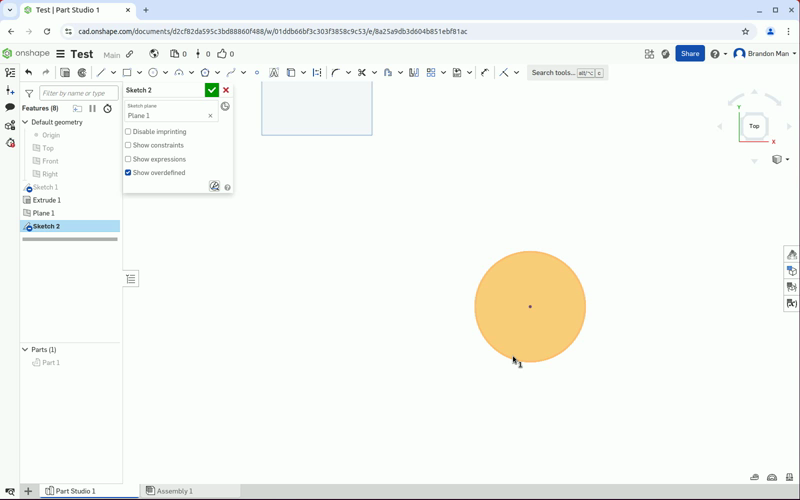
scroll(-6)
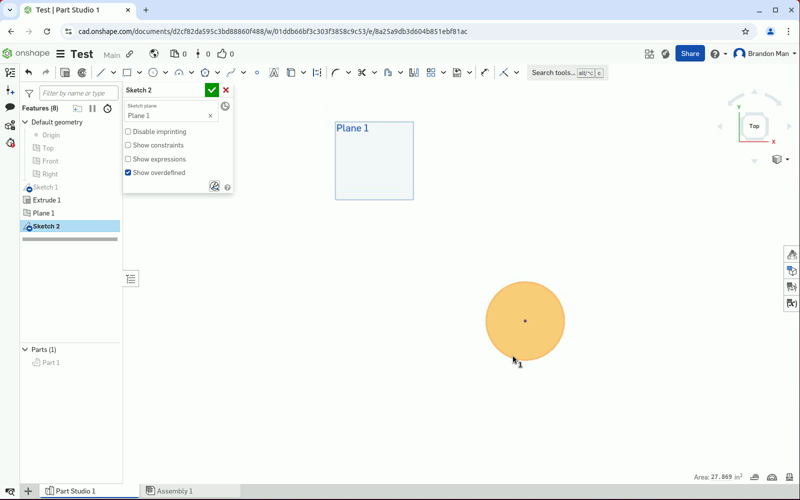
scroll(-6)
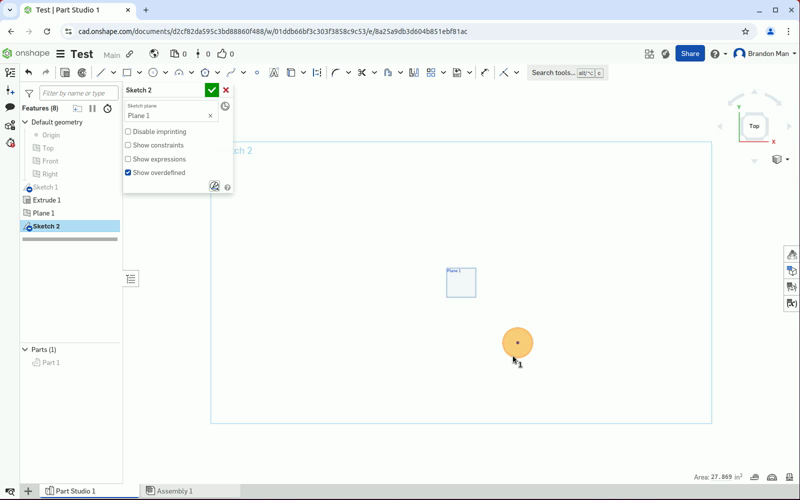
mouse_move(73, 352)
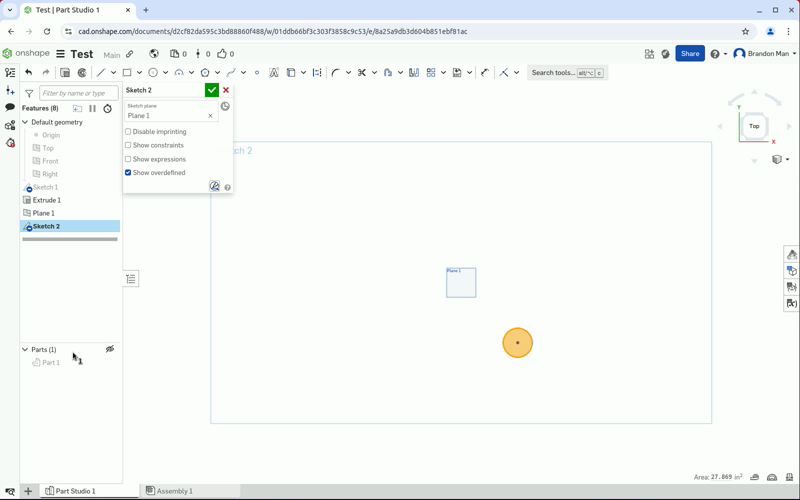
key(shift+y)
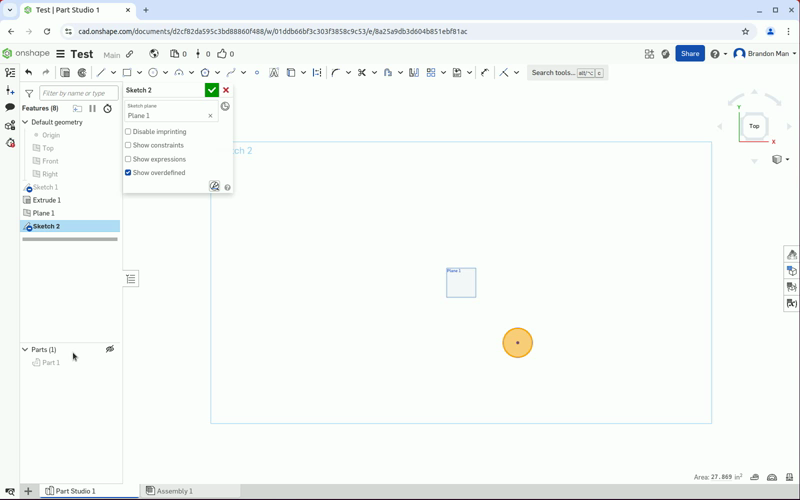
key(shift+e)
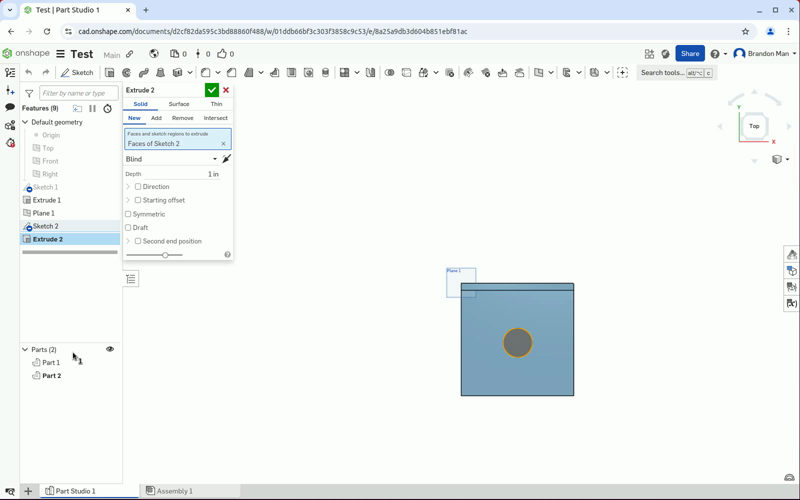
mouse_move(143, 106)
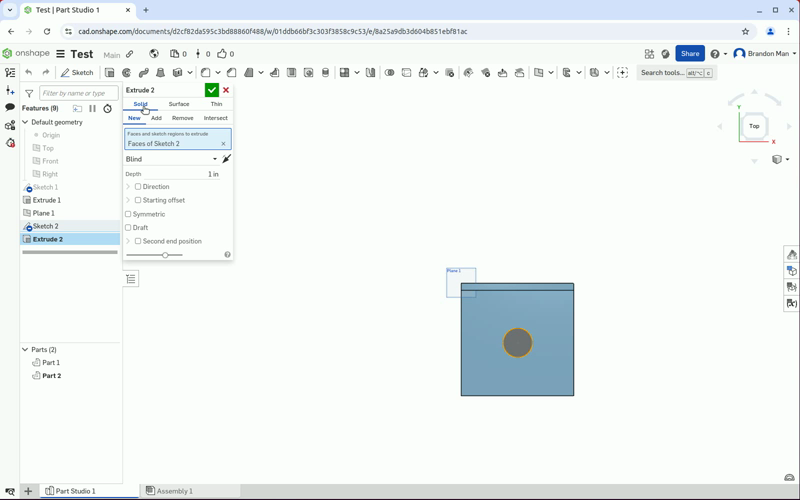
click(143, 106)
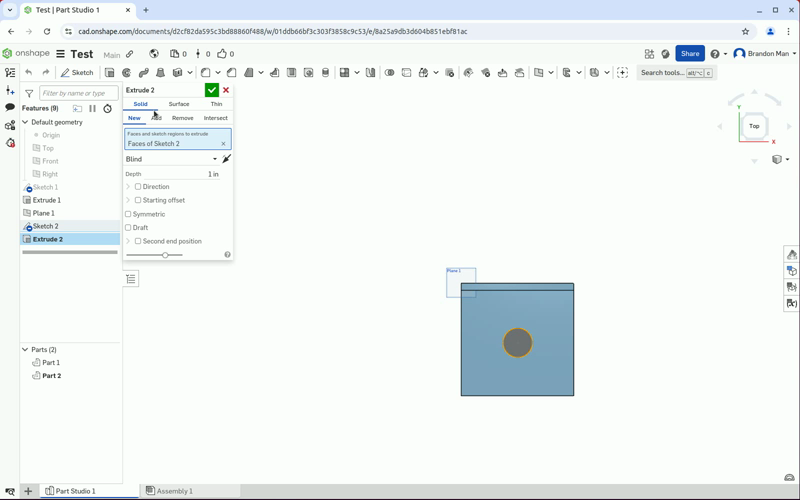
mouse_move(186, 120)
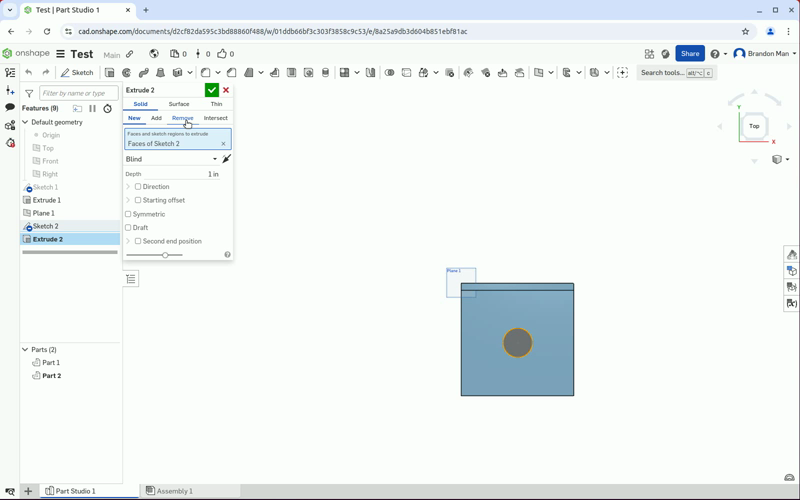
click(186, 120)
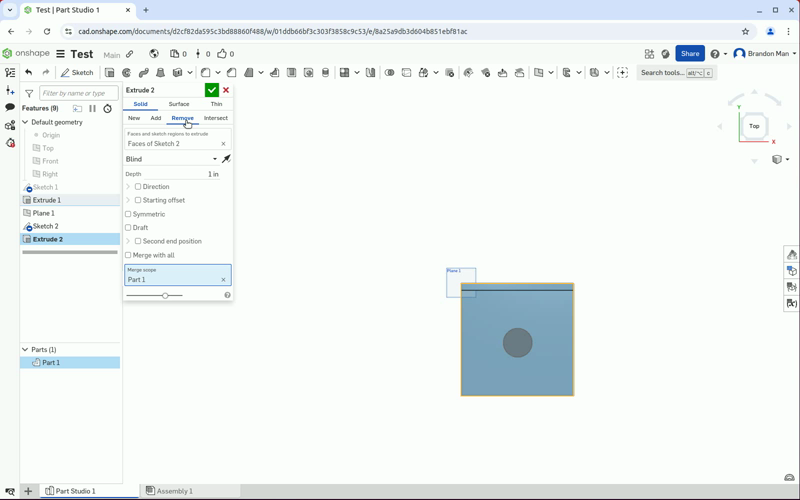
key(tab, 4)
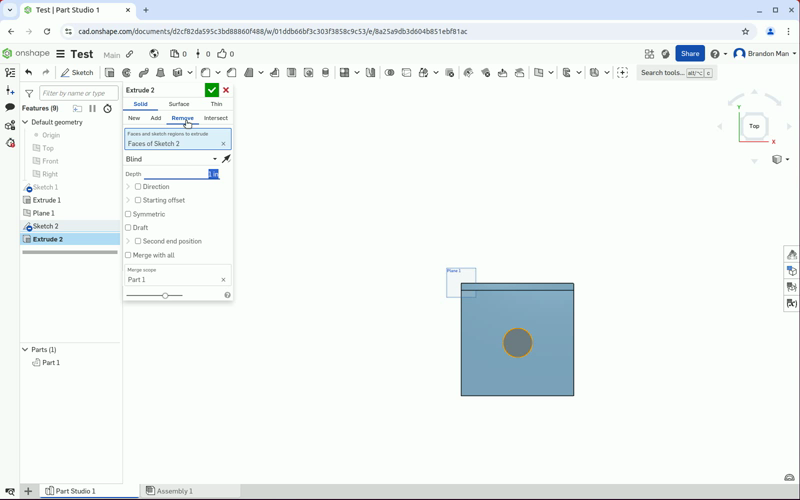
text(11.554)
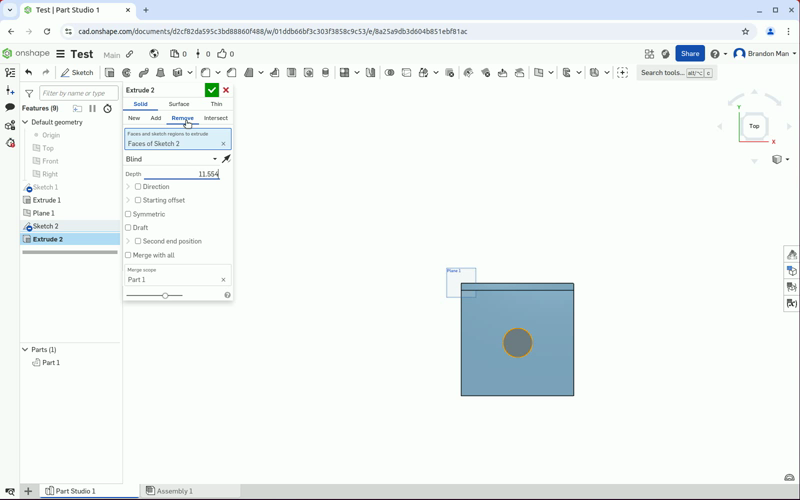
key(tab, 6)
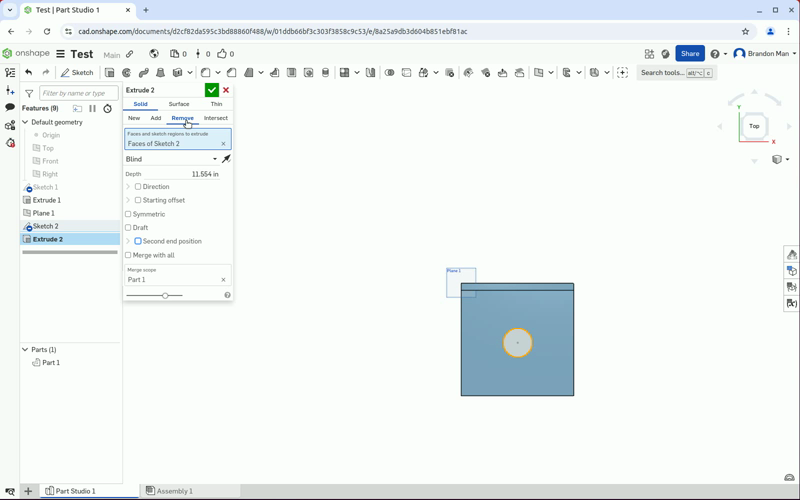
key(space)
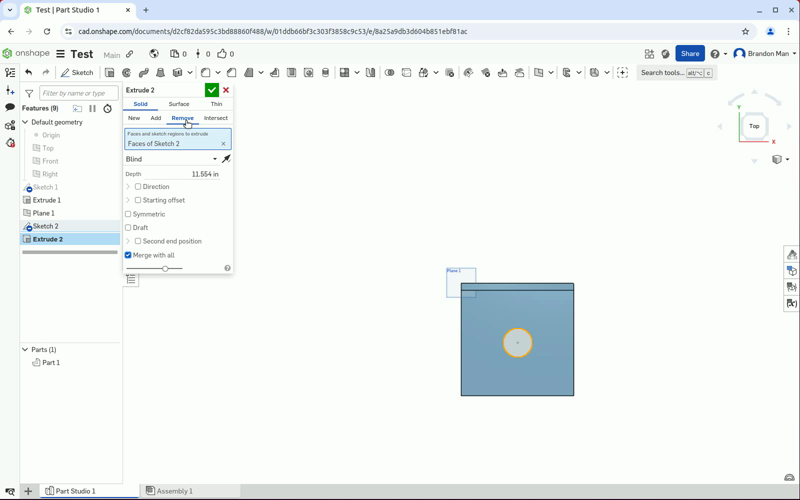
key(enter)
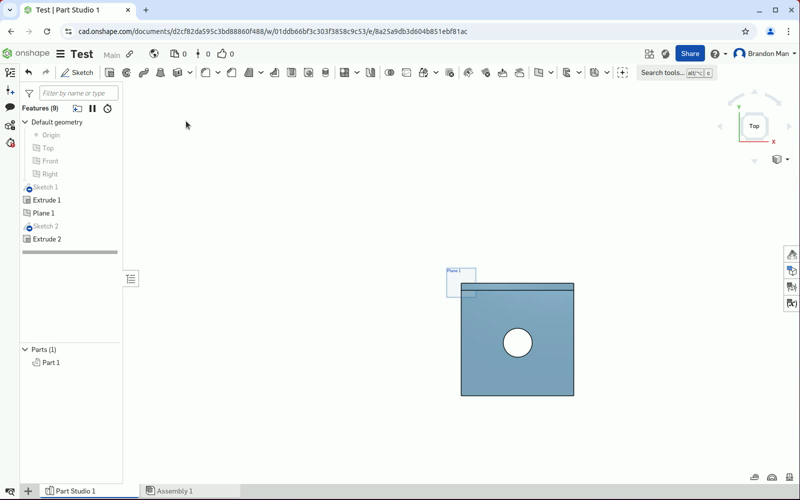
key(shift+h)
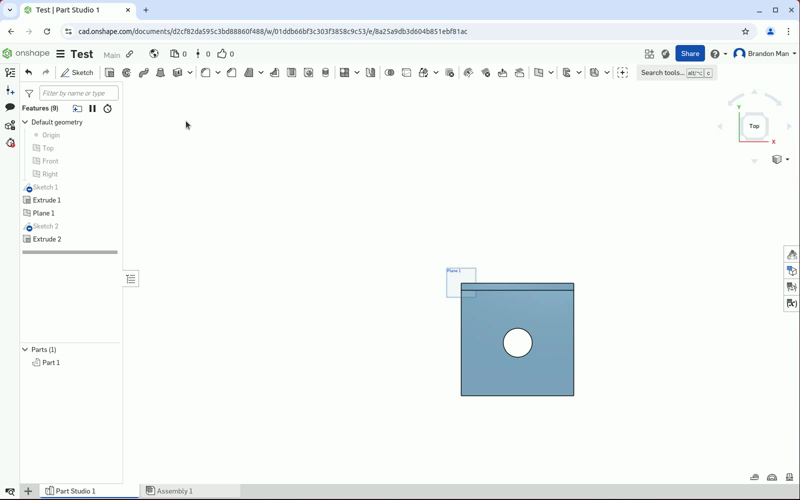
key(shift+h)
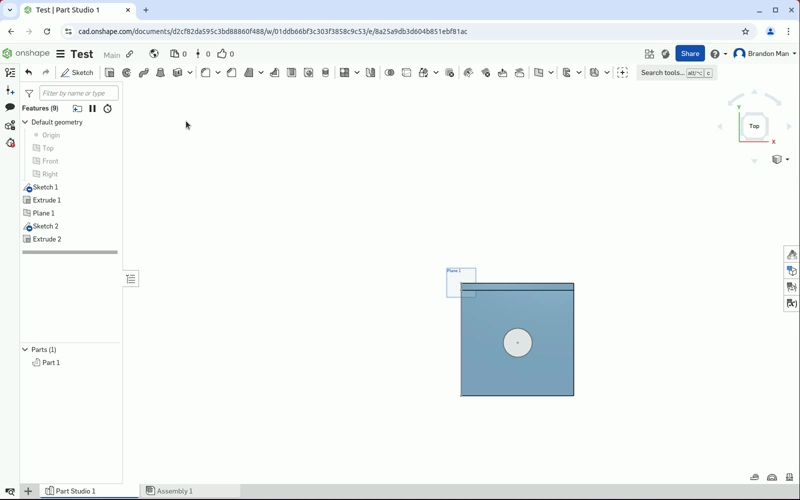
key(shift+7)
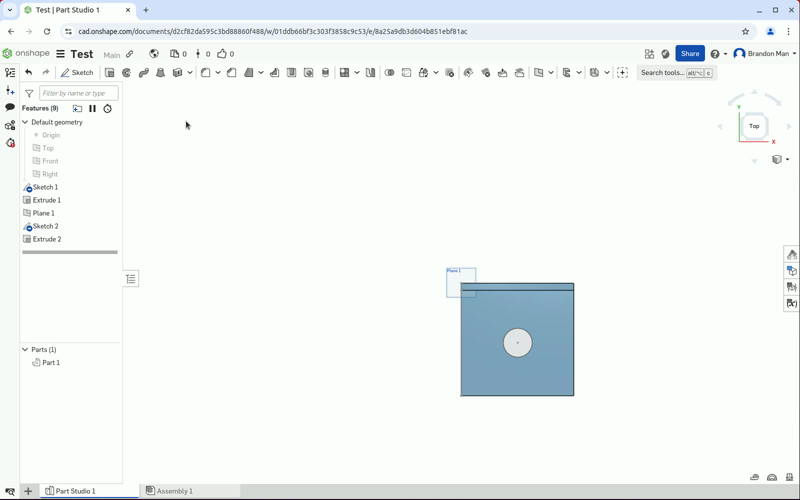
key(up, 3)
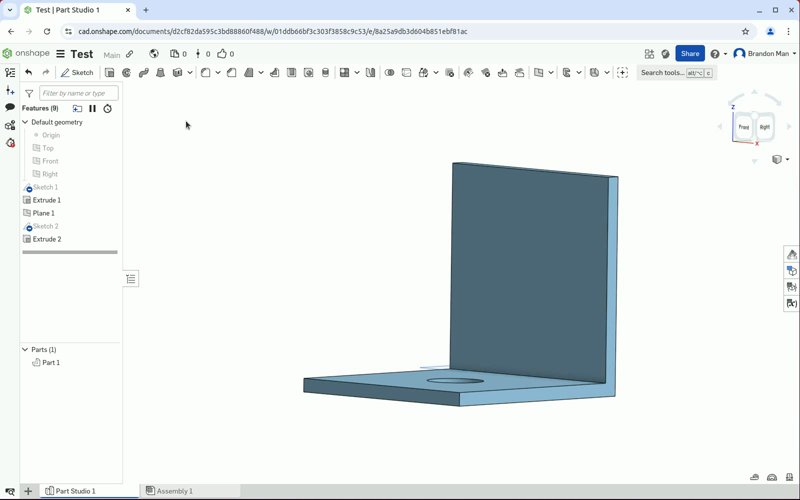
key(left, 3)
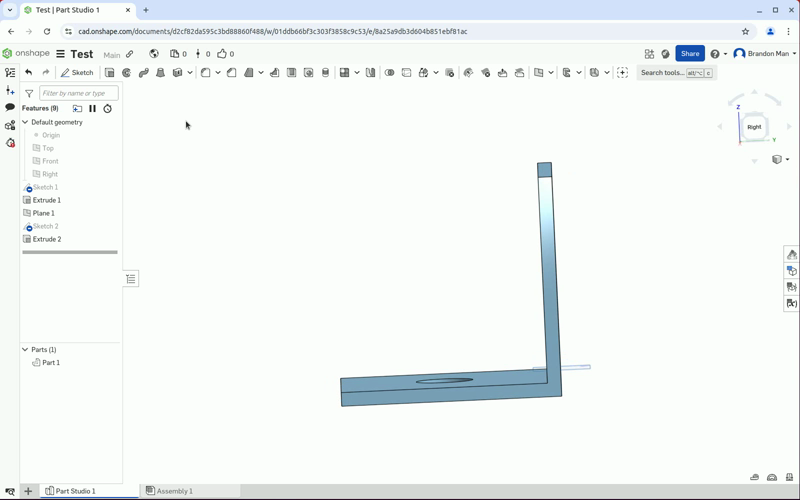
key(right, 3)
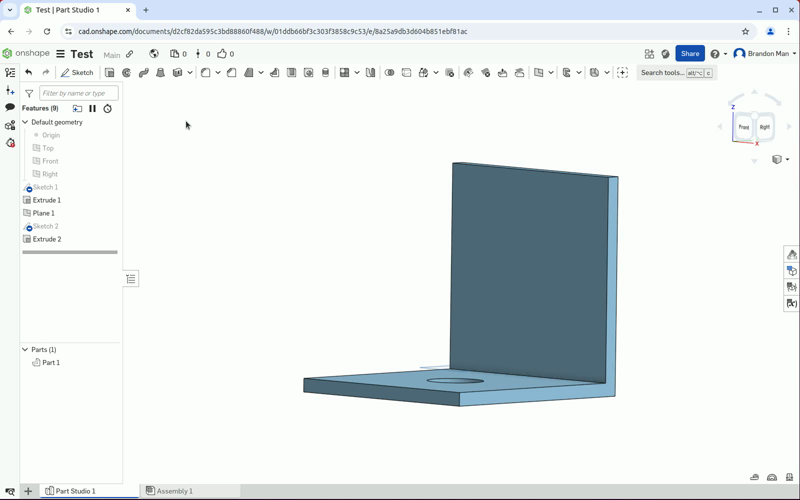
key(down, 3)
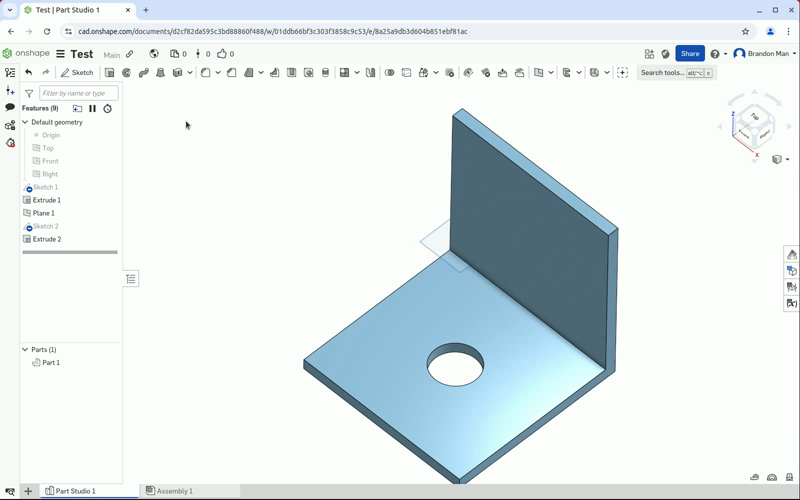
mouse_move(73, 189)
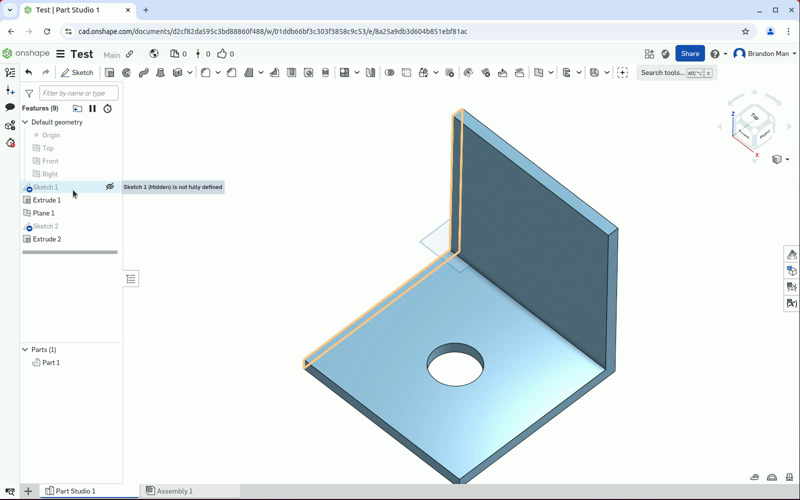
click(73, 189)